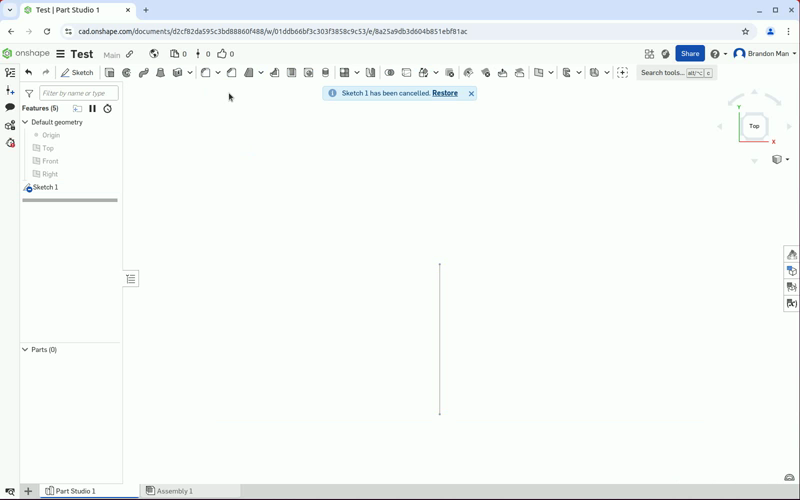
key(shift+h)
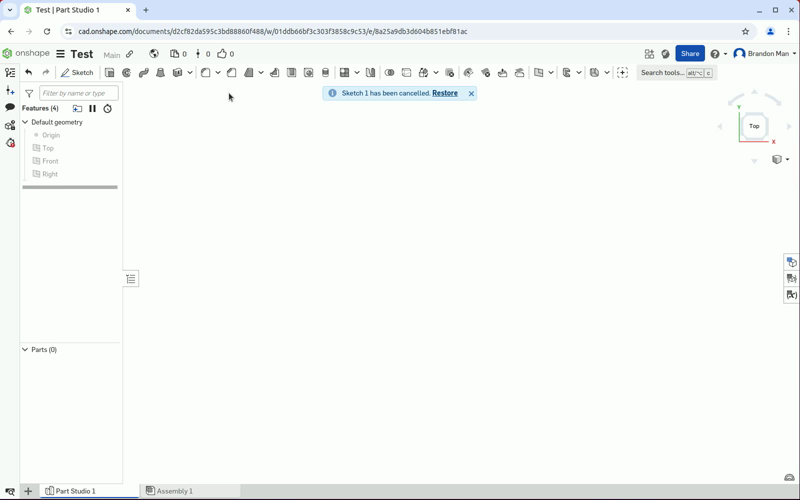
mouse_move(73, 352)
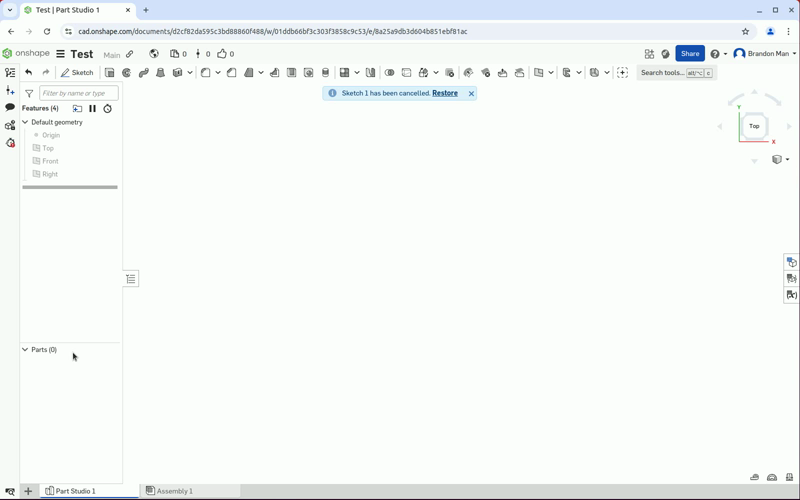
key(y)
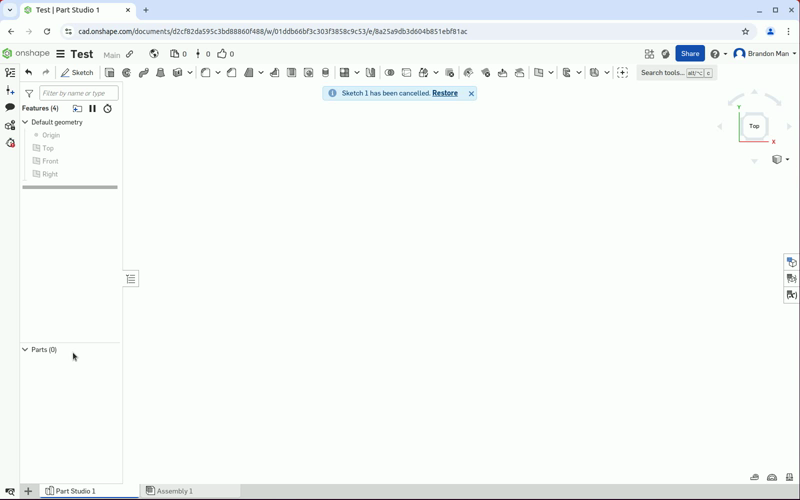
key(shift+p)
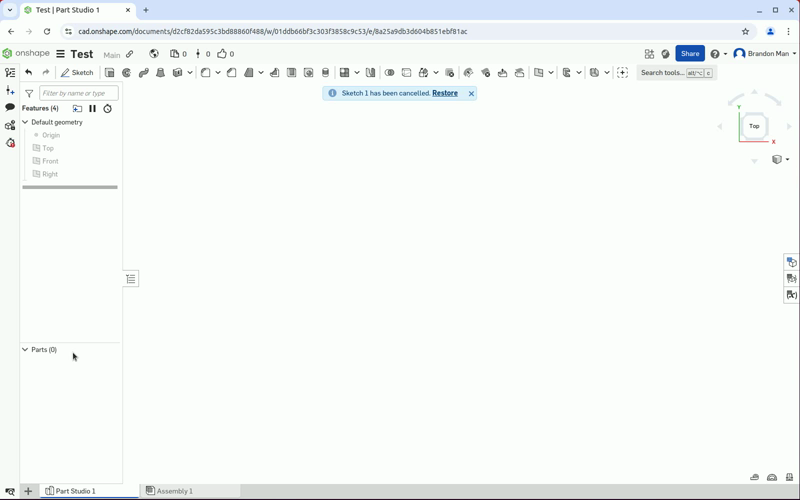
key(space)
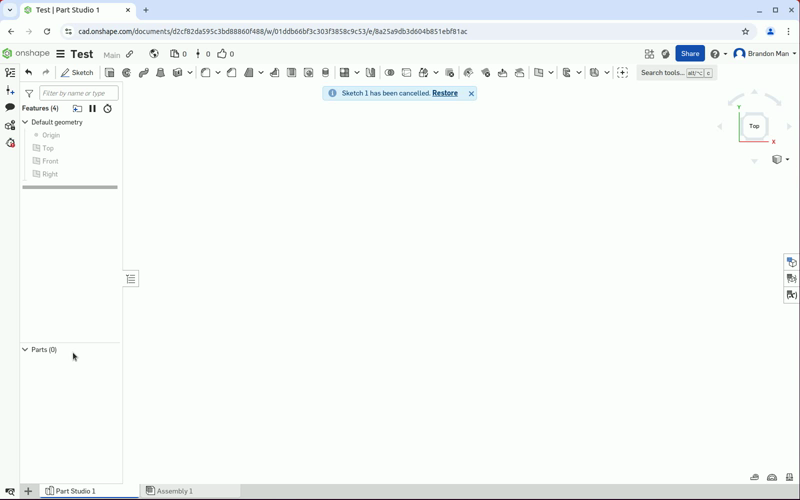
key_down(shift)
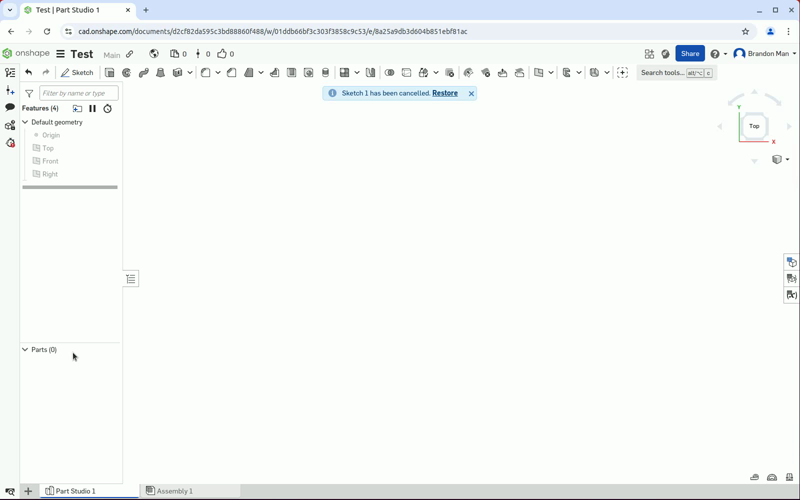
key(up)
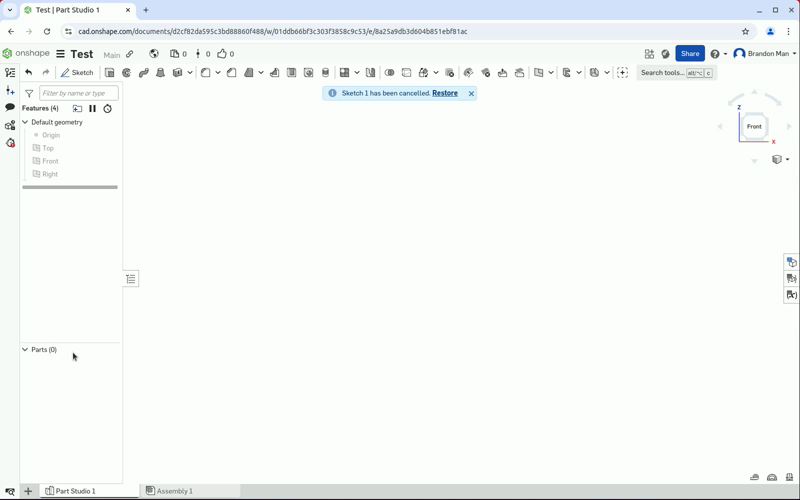
key_up(shift)
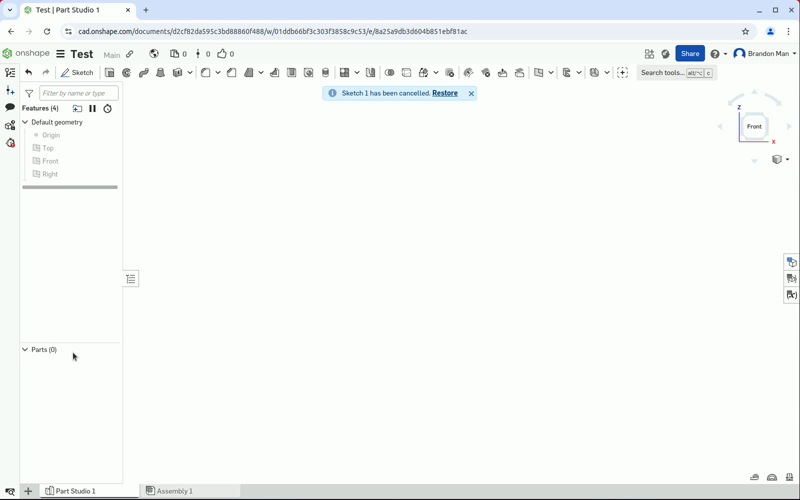
mouse_move(73, 352)
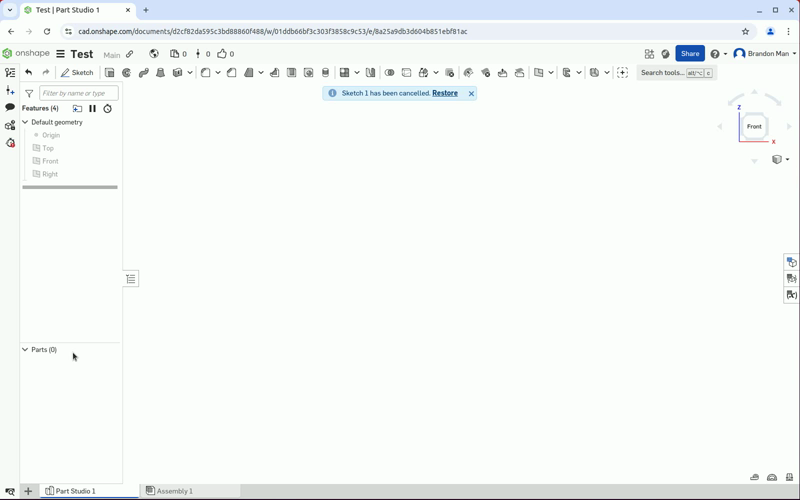
key(shift+y)
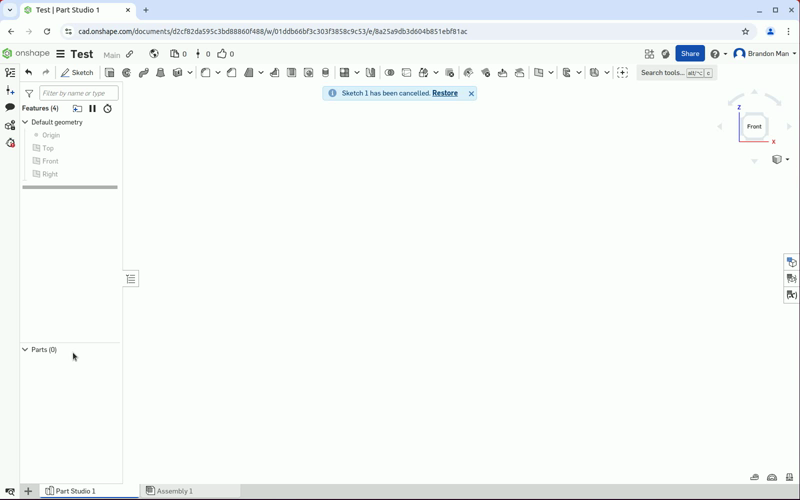
key(shift+s)
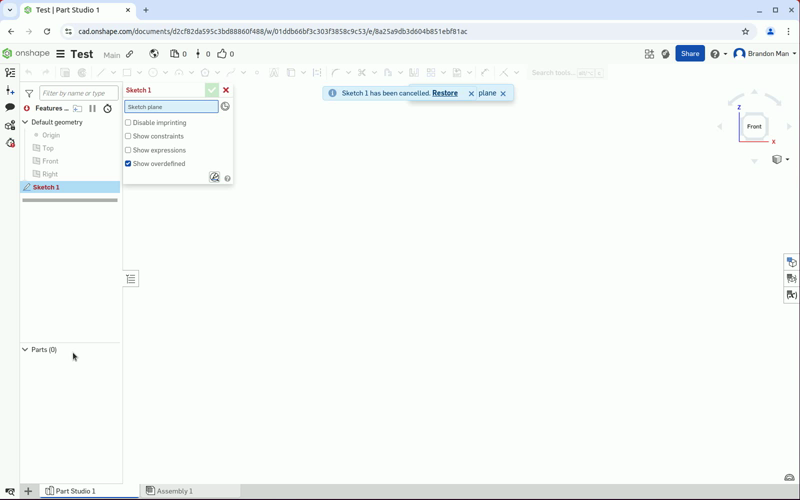
mouse_move(73, 163)
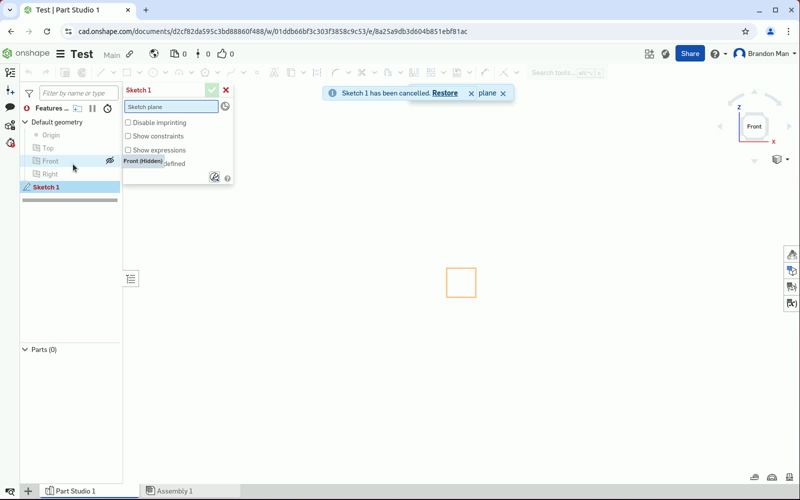
click(73, 163)
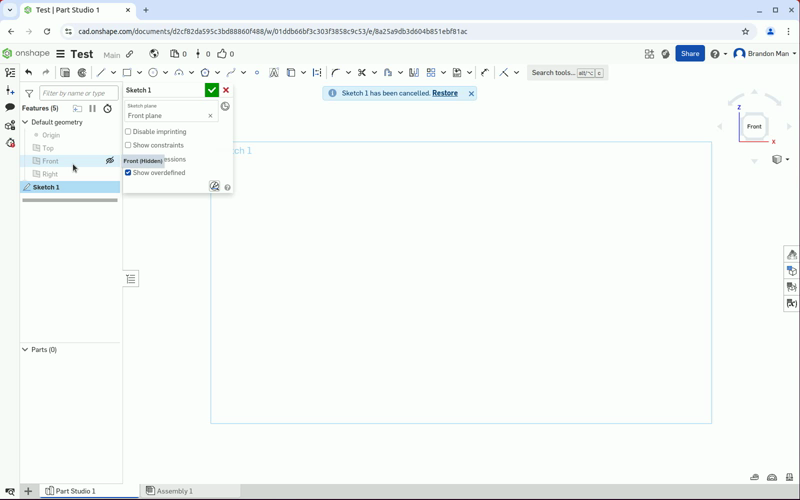
mouse_move(73, 352)
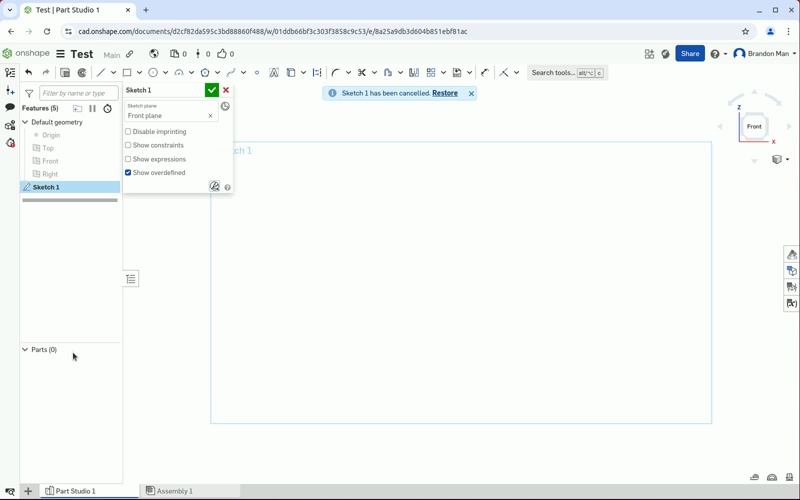
key(y)
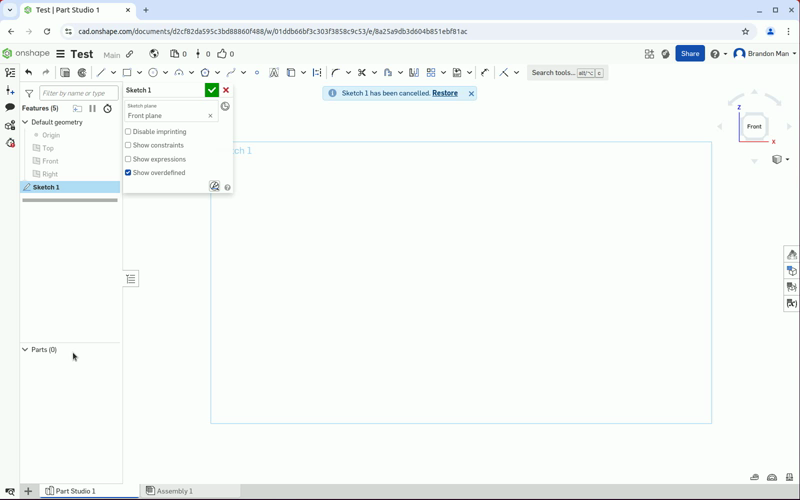
key(c)
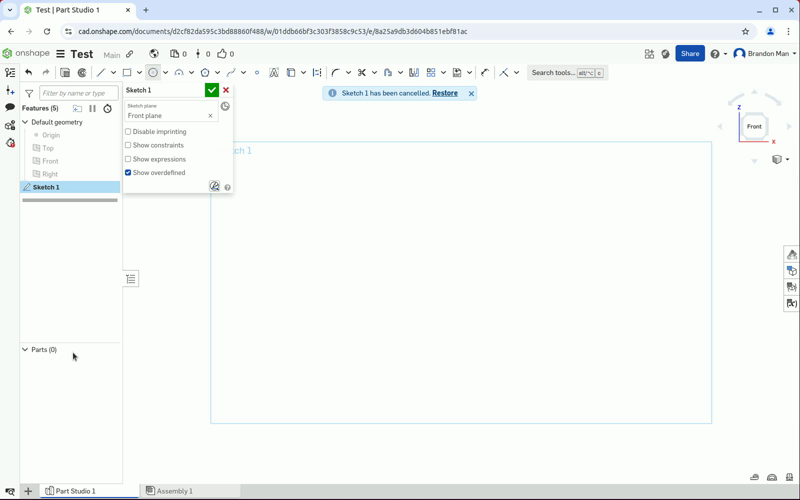
key_down(shift)
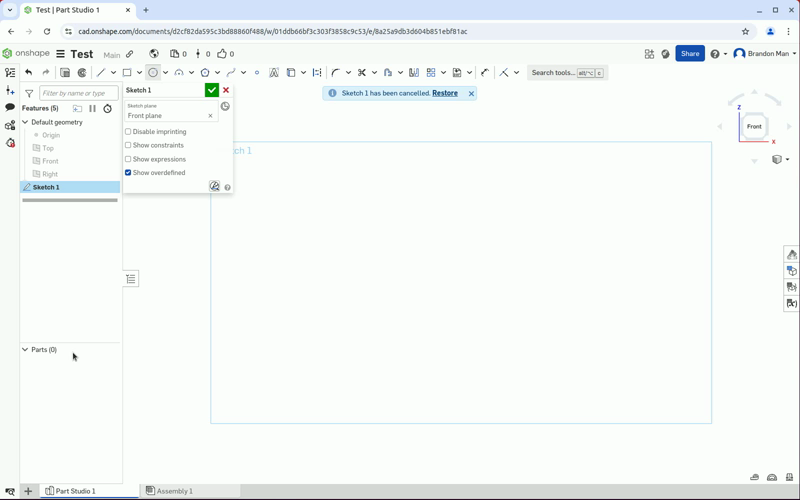
mouse_move(461, 282)
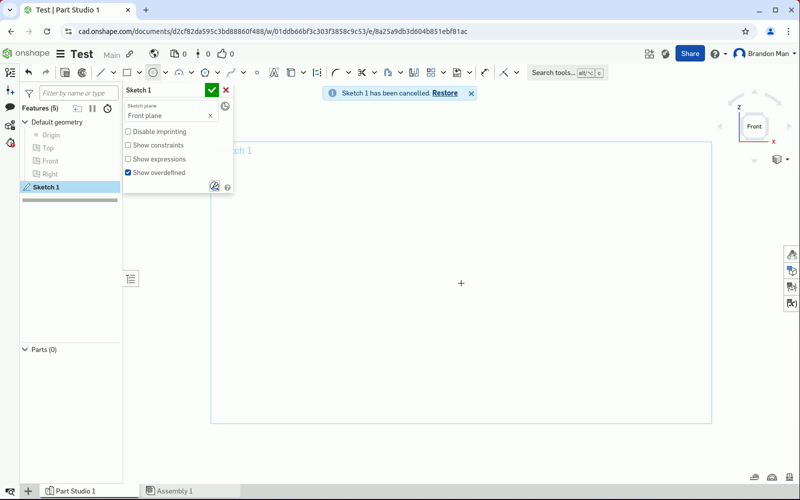
click(461, 282)
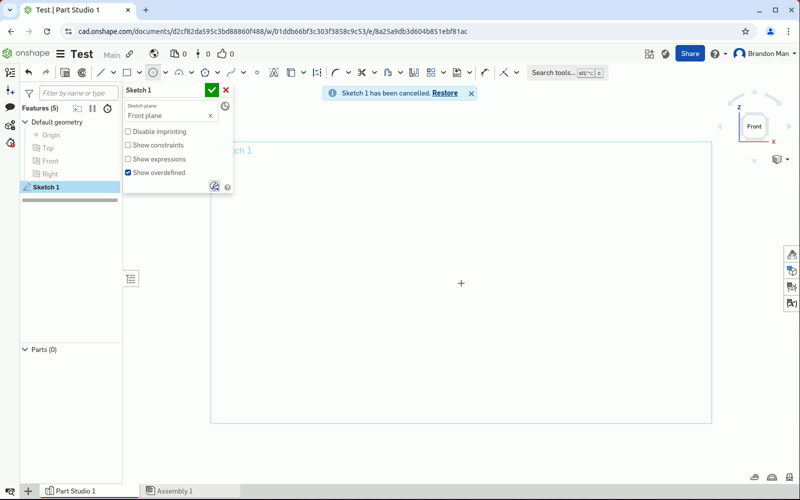
key_up(shift)
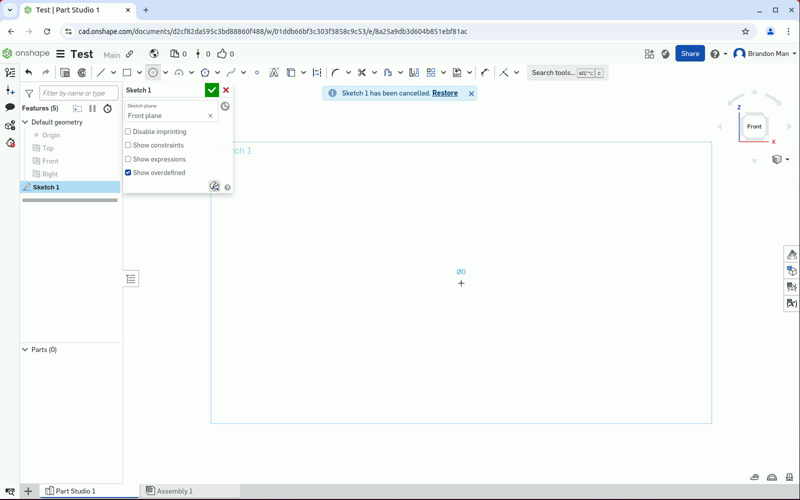
mouse_move(574, 282)
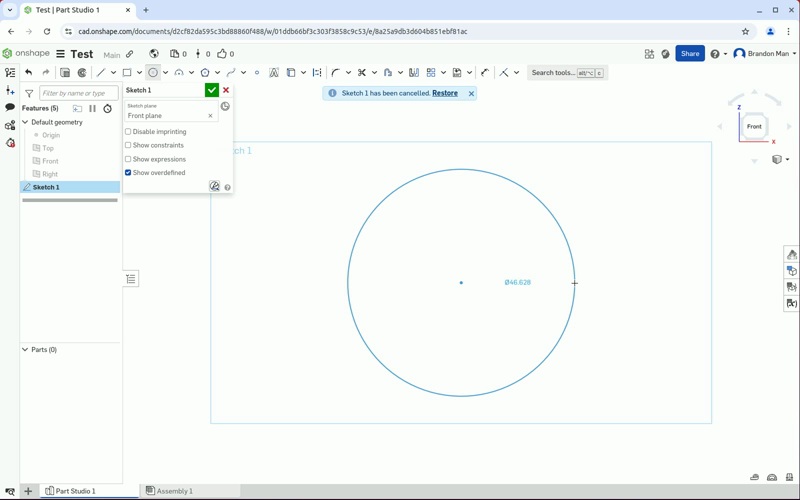
click(574, 282)
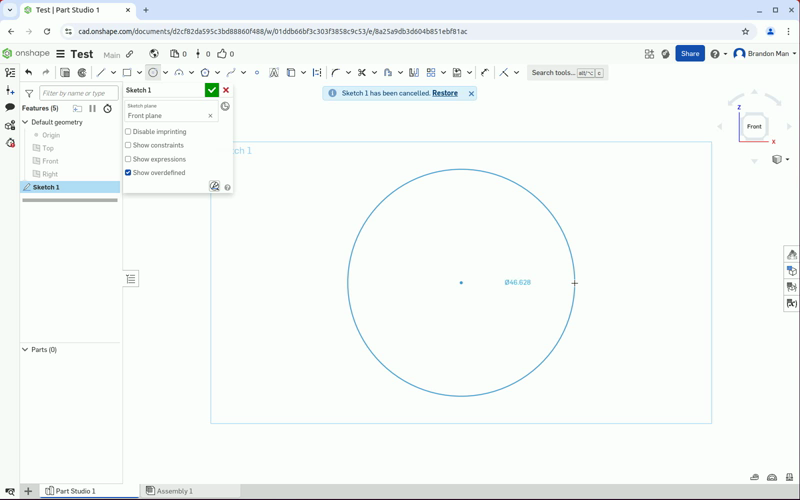
key(esc)
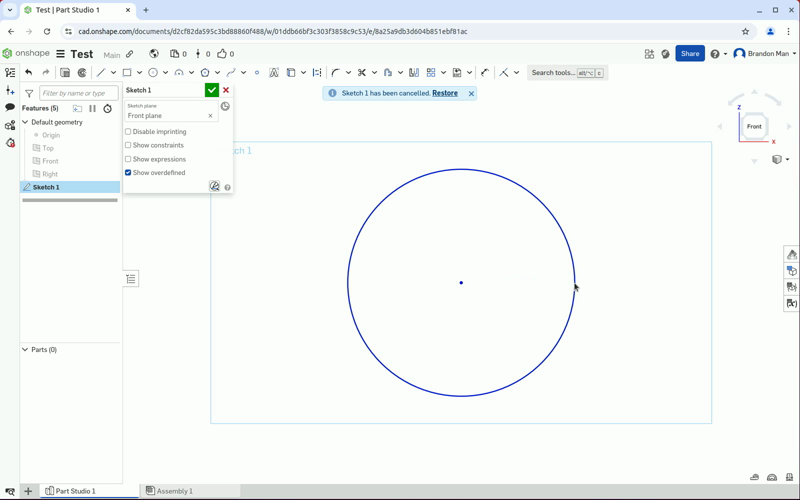
key(c)
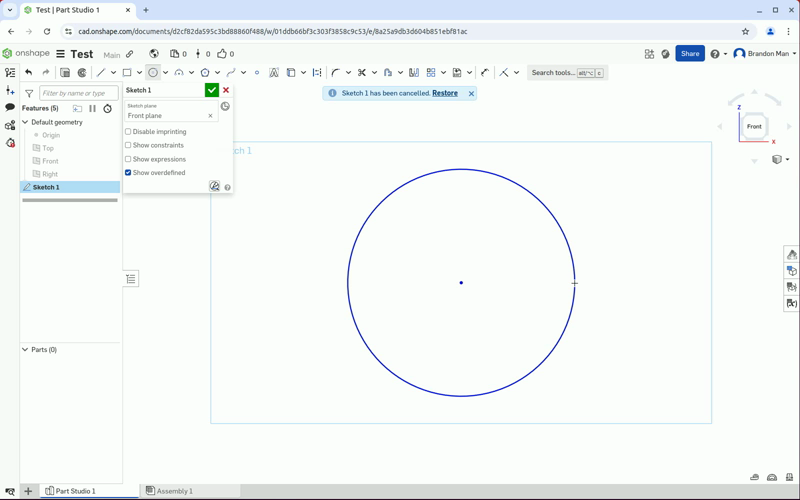
key_down(shift)
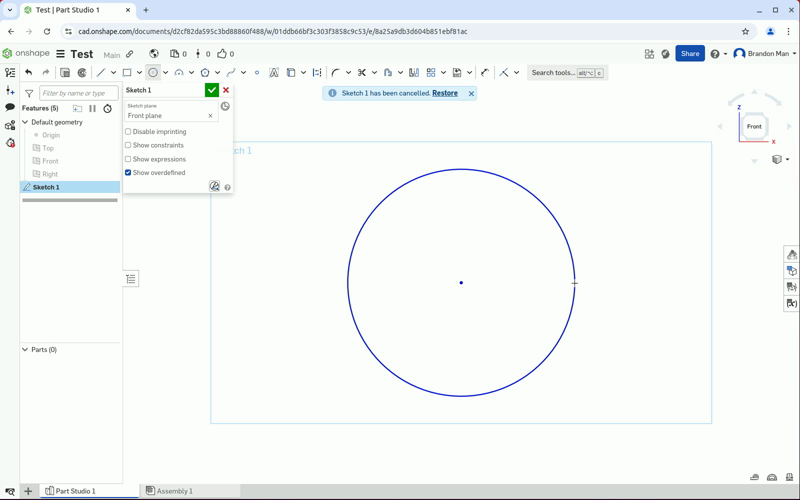
mouse_move(461, 282)
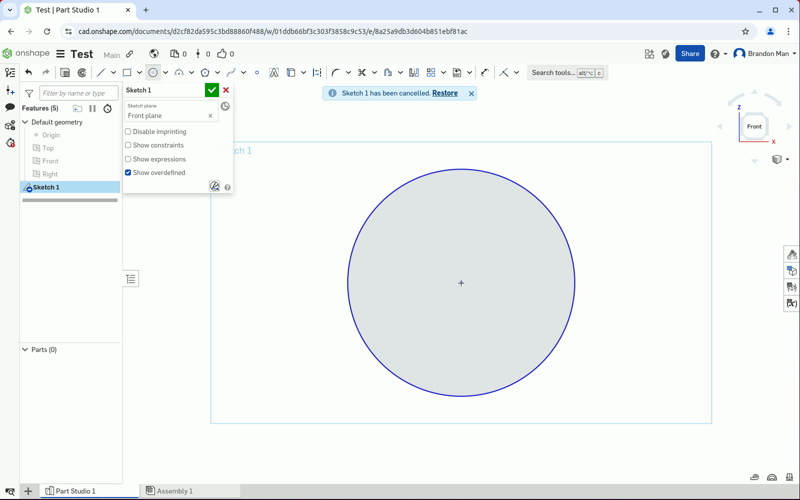
click(461, 282)
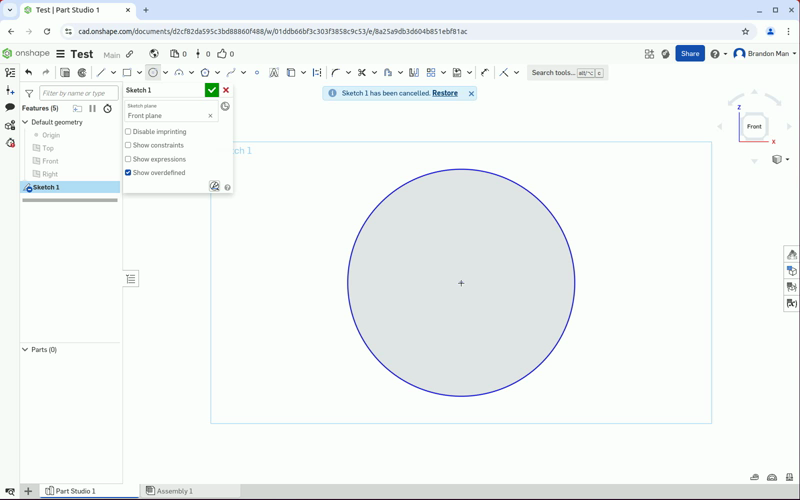
key_up(shift)
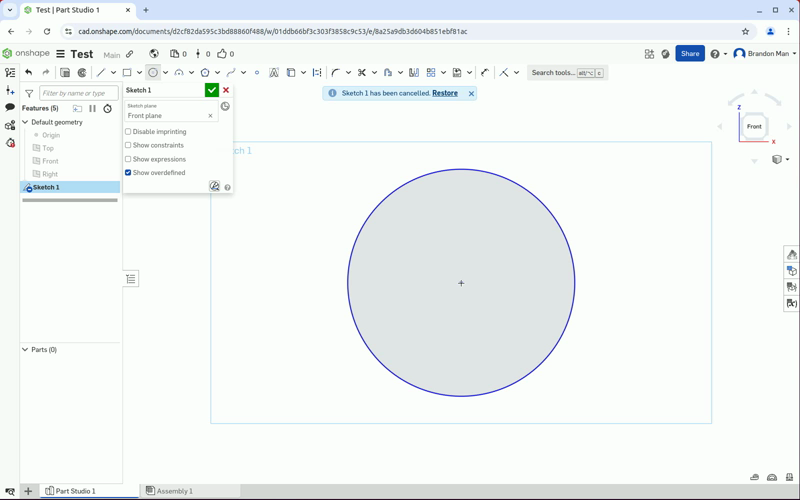
mouse_move(499, 282)
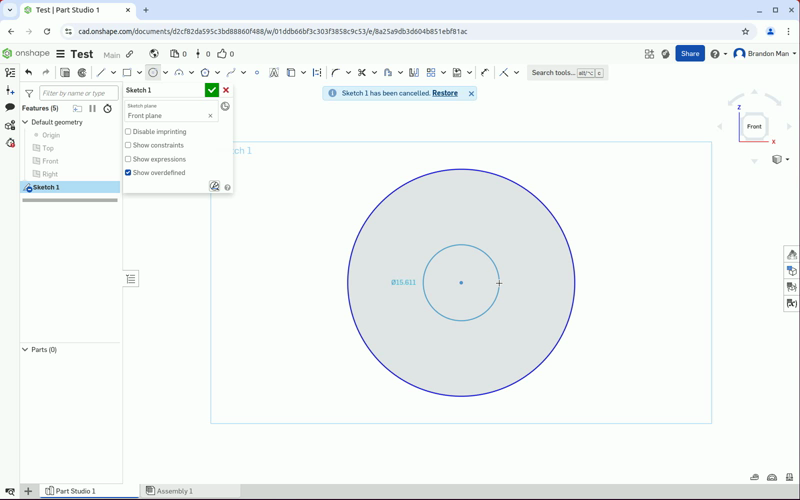
click(499, 282)
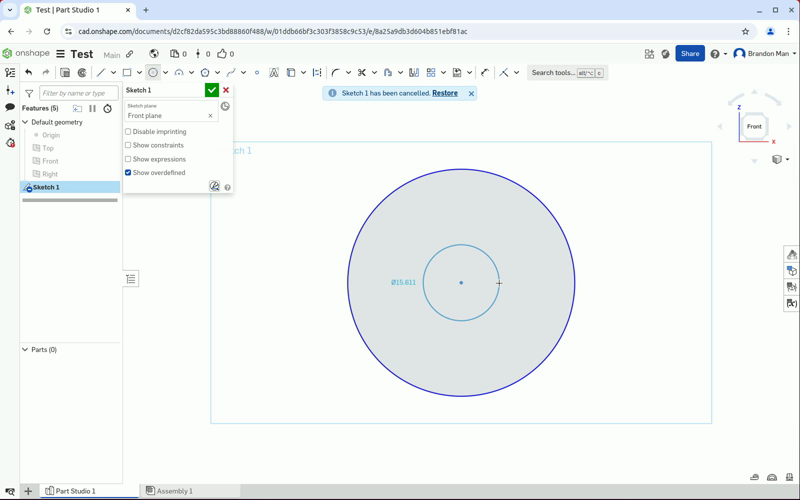
key(esc)
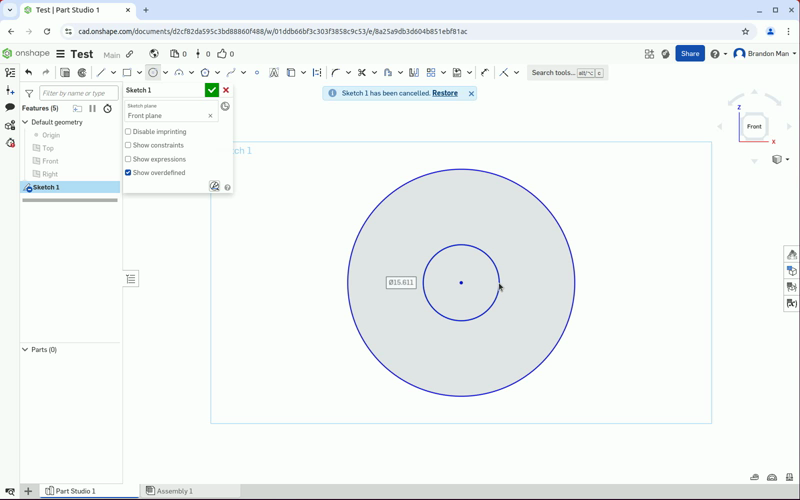
mouse_move(503, 330)
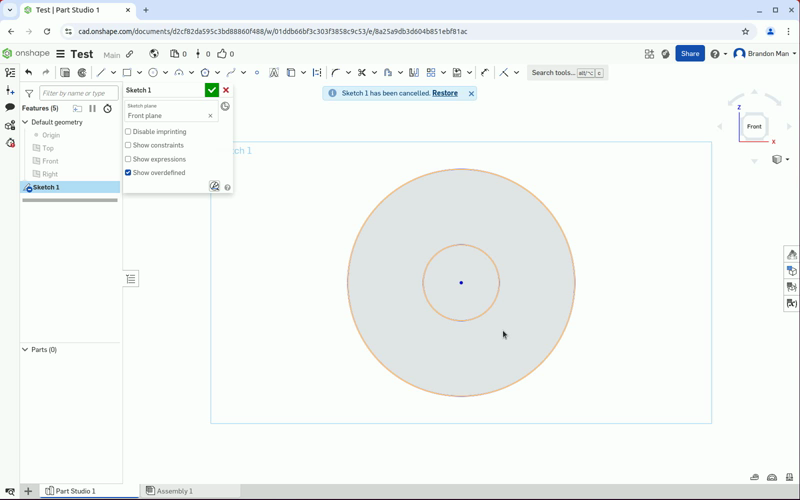
click(503, 330)
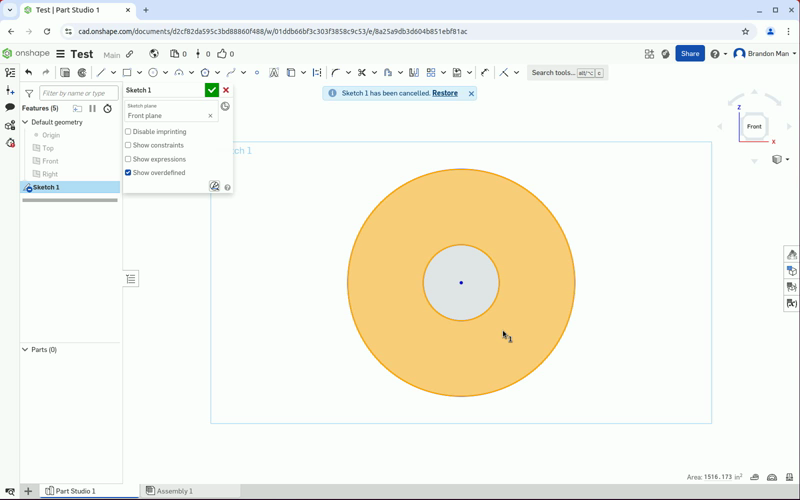
mouse_move(73, 352)
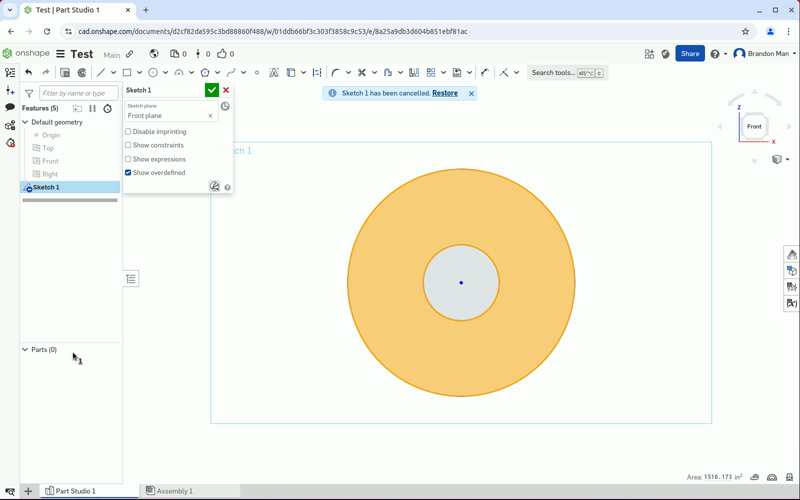
key(shift+y)
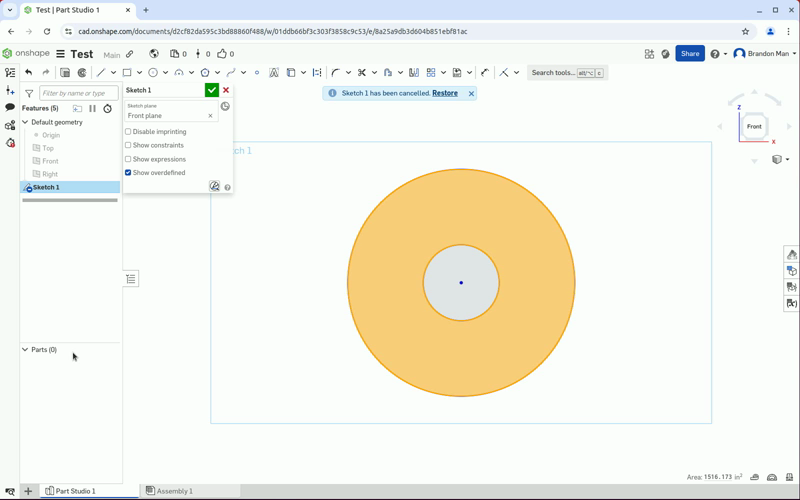
key(shift+e)
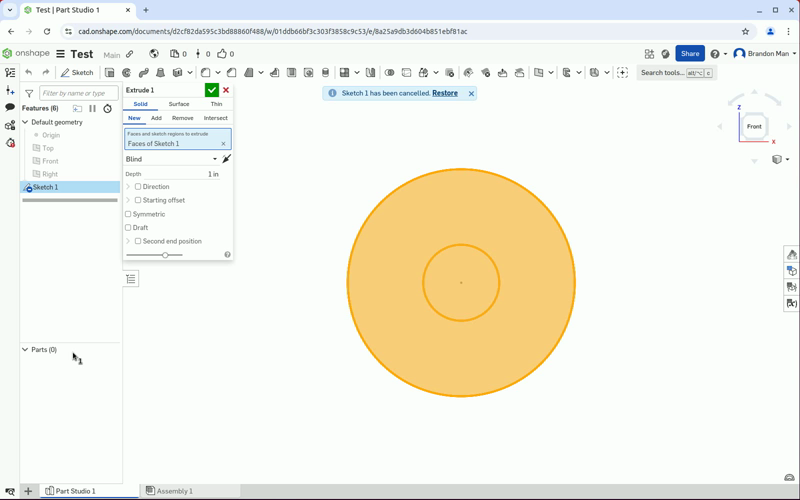
mouse_move(143, 106)
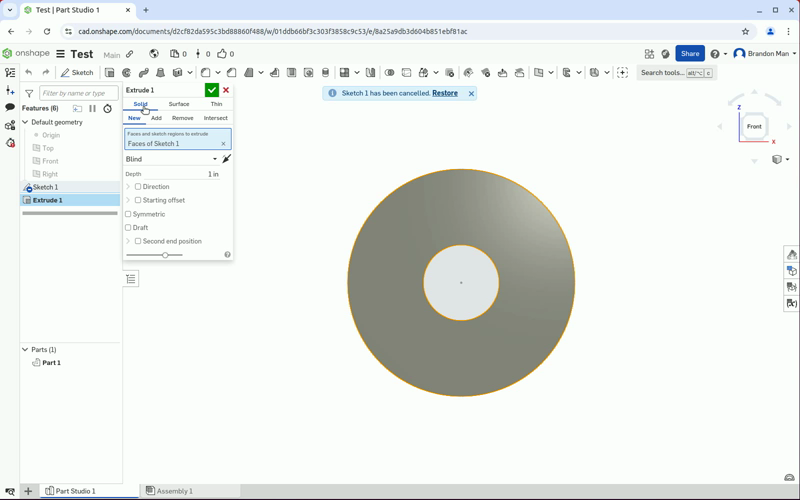
click(143, 106)
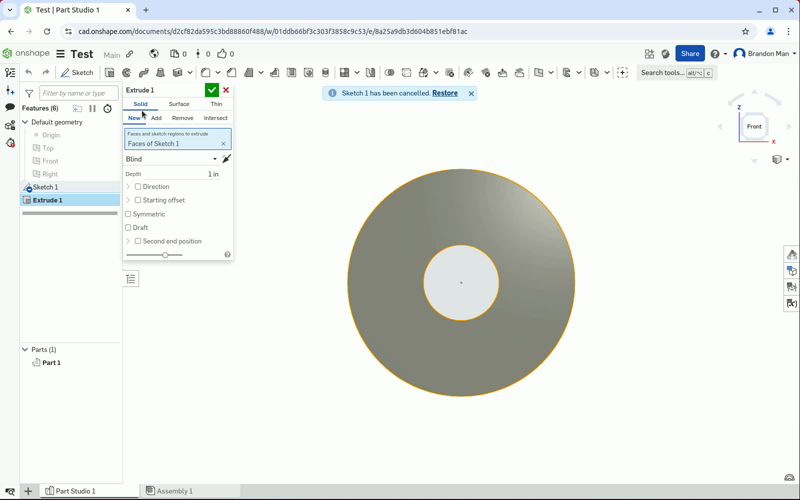
mouse_move(137, 120)
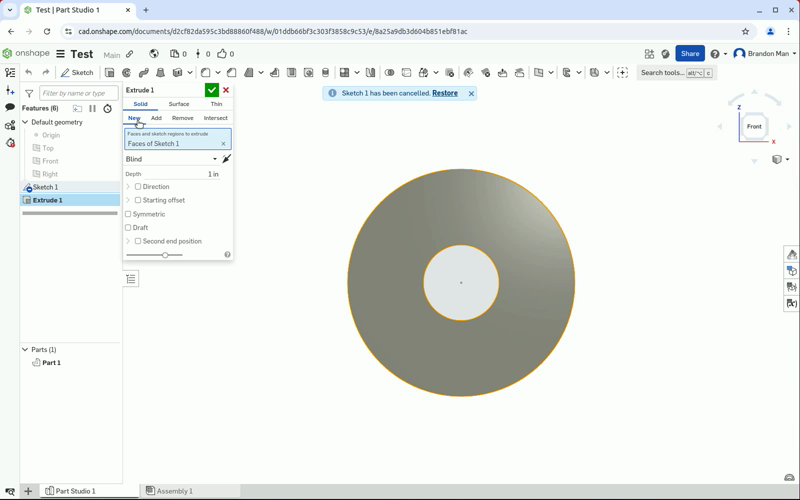
click(137, 120)
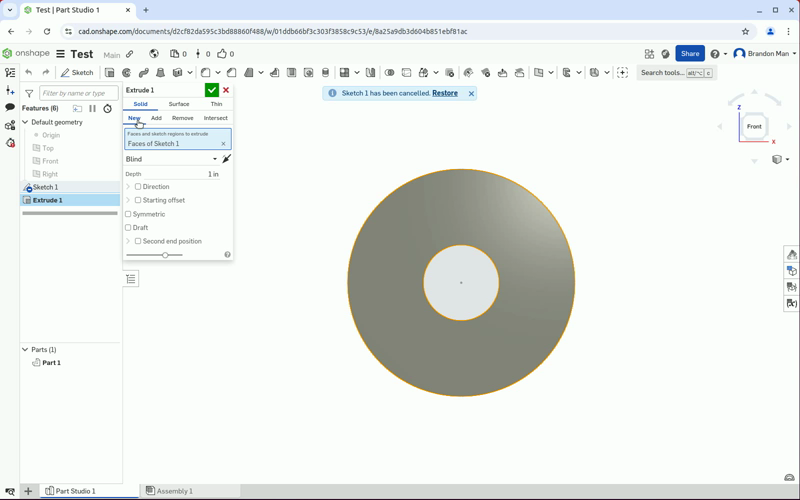
key(tab, 4)
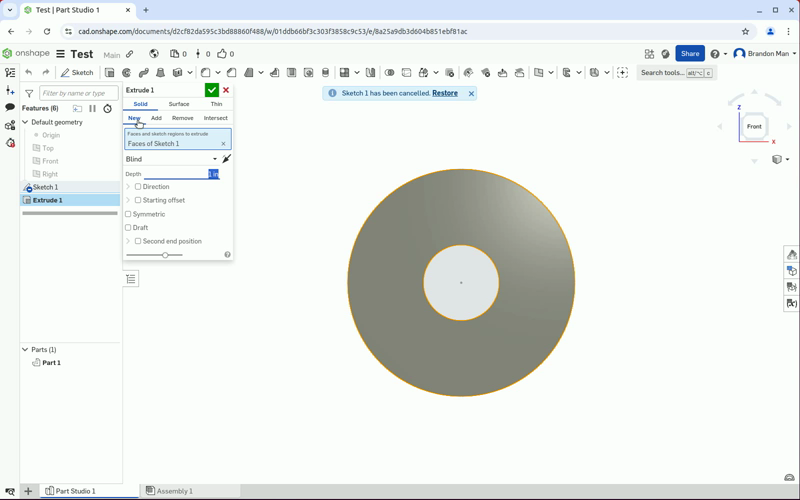
text(-9.628)
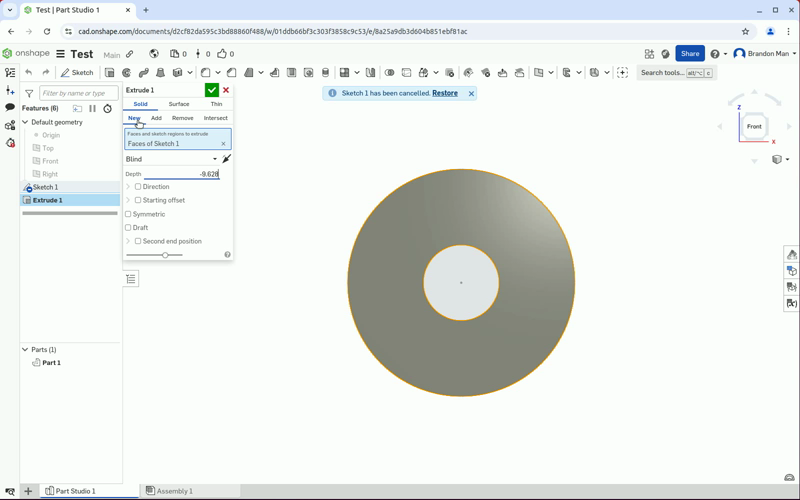
key(enter)
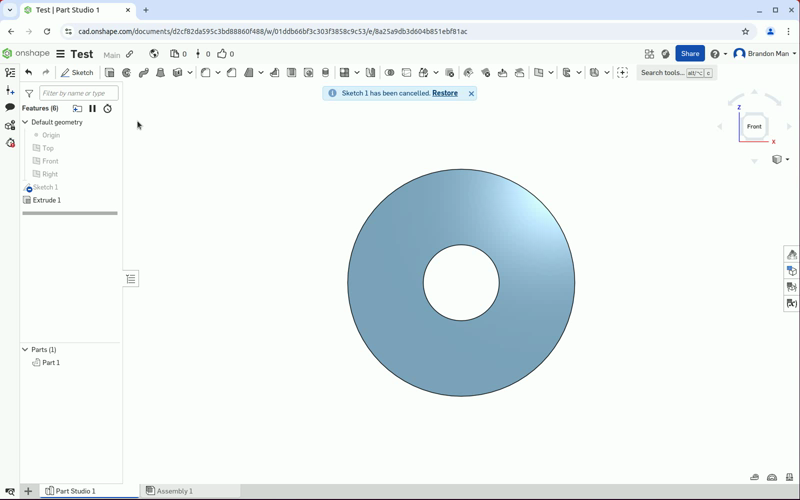
key(shift+h)
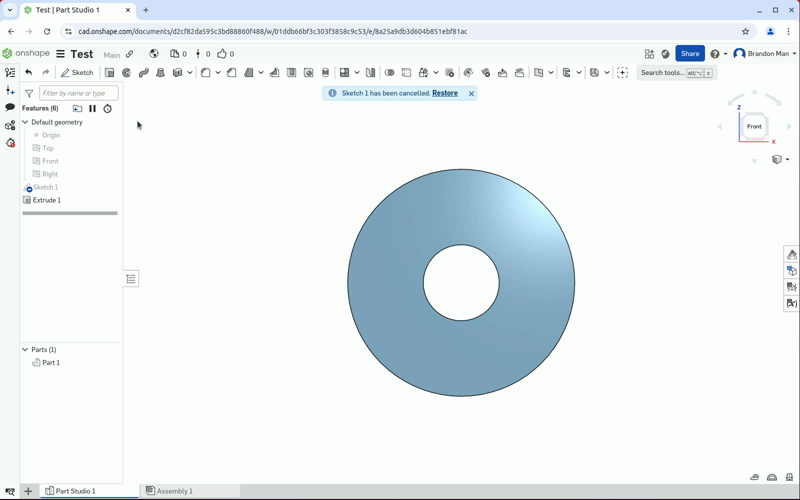
key(shift+h)
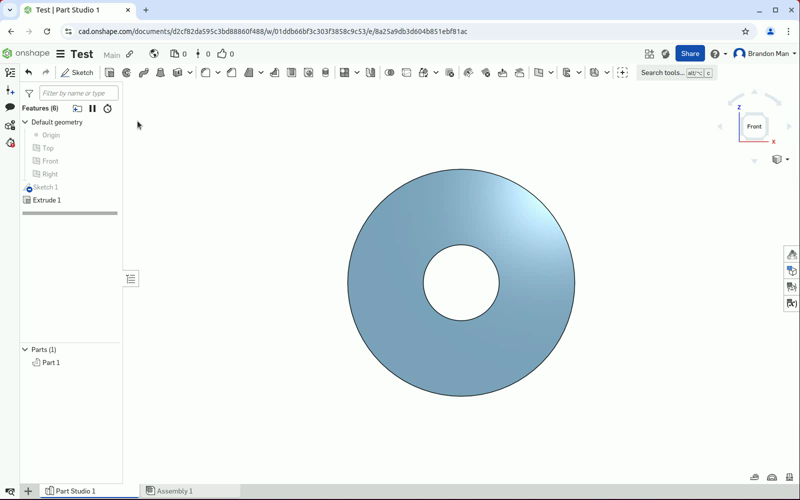
mouse_move(73, 189)
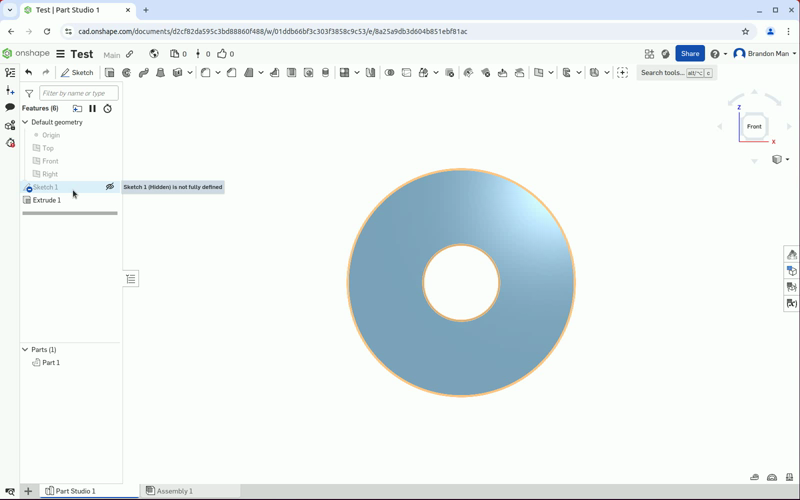
click(73, 189)
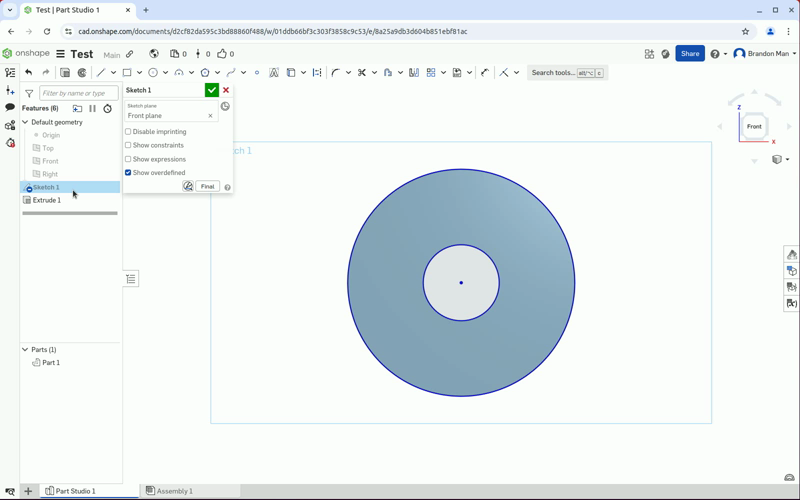
mouse_move(229, 92)
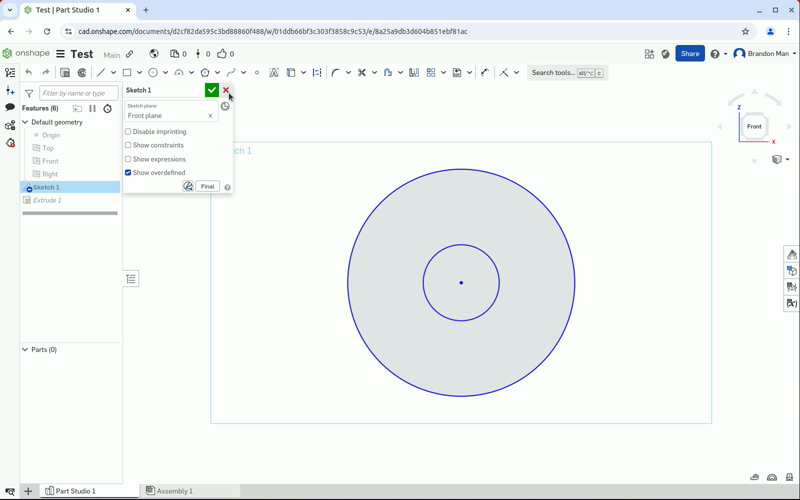
click(229, 92)
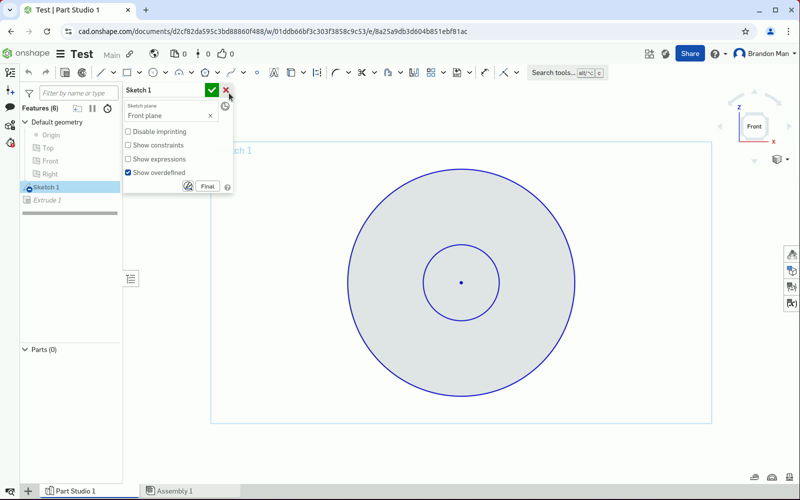
key(shift+s)
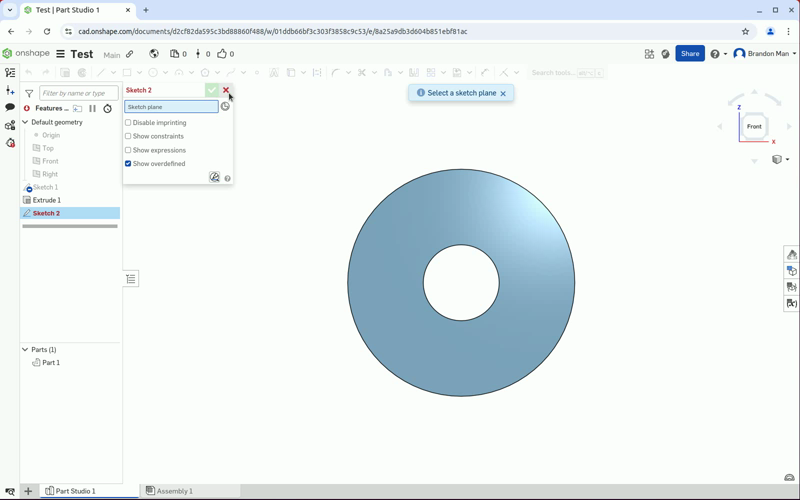
mouse_move(73, 163)
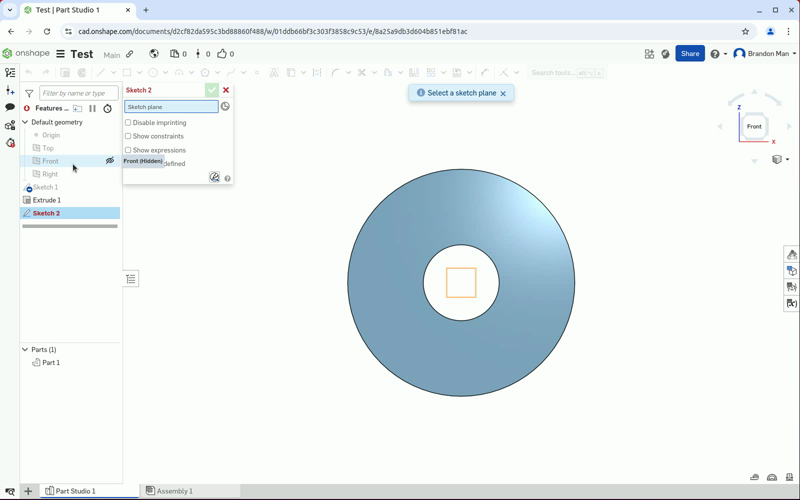
click(73, 163)
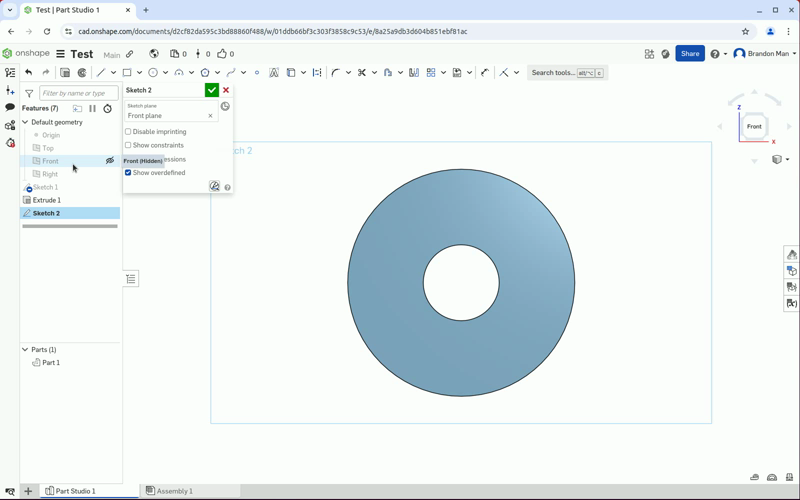
mouse_move(73, 352)
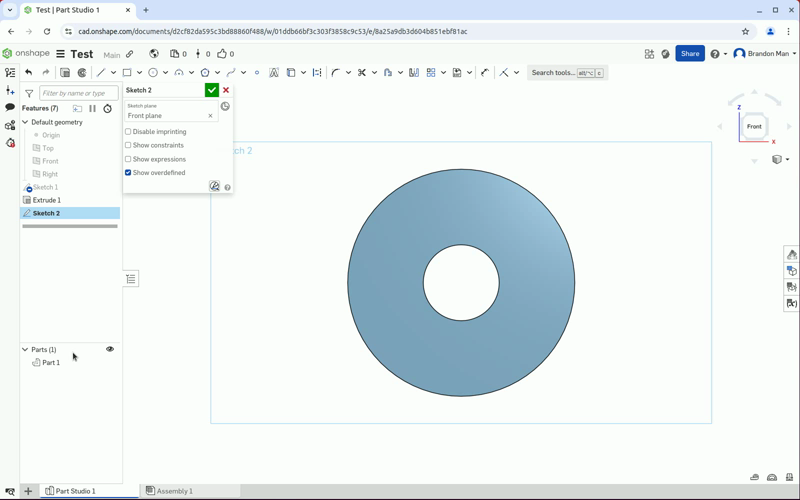
key(y)
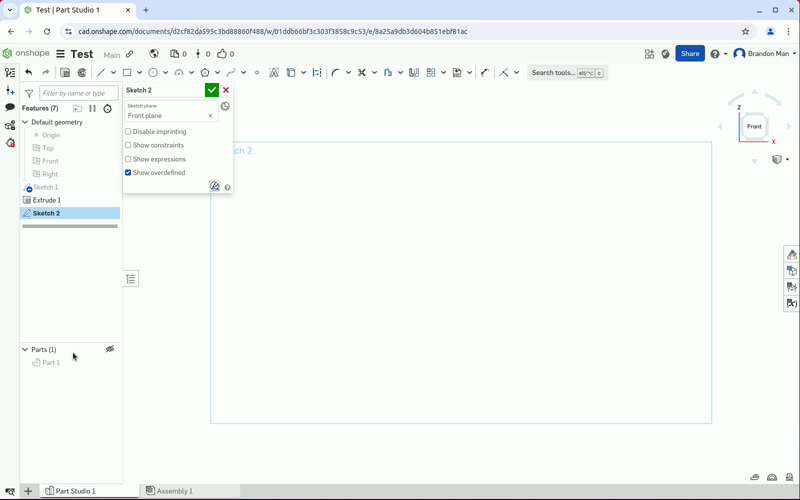
key(c)
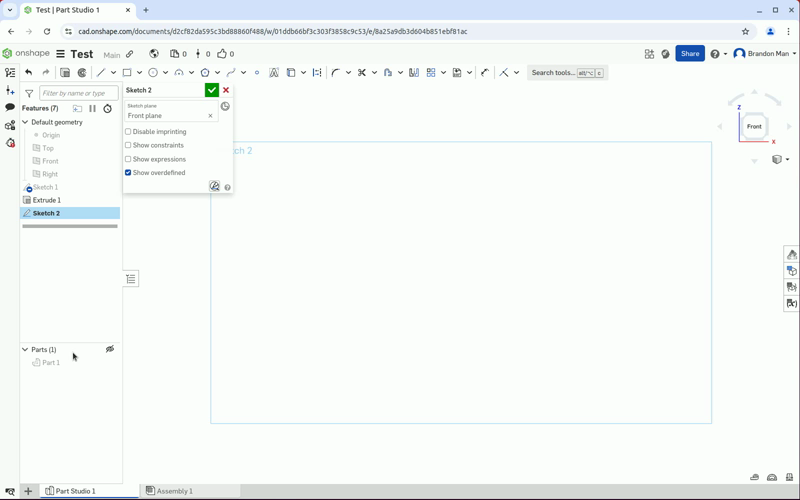
key_down(shift)
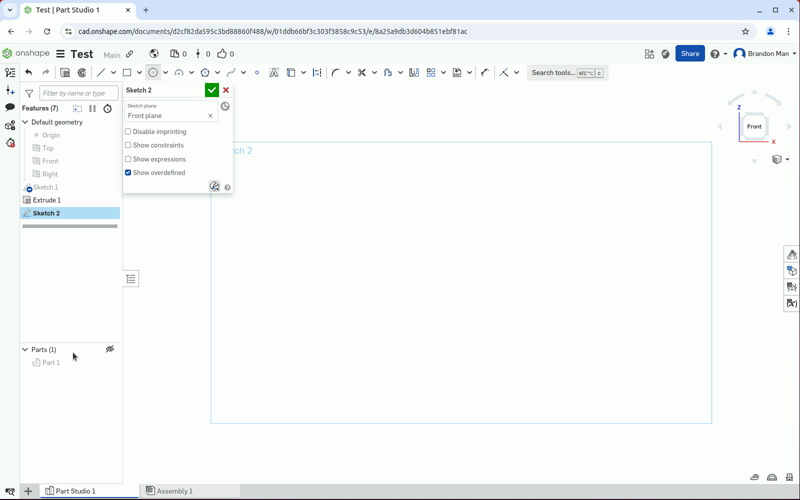
mouse_move(461, 282)
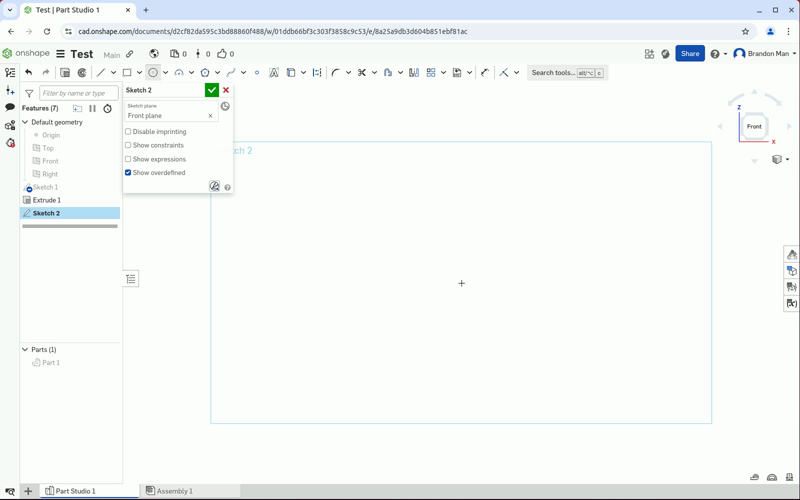
click(461, 282)
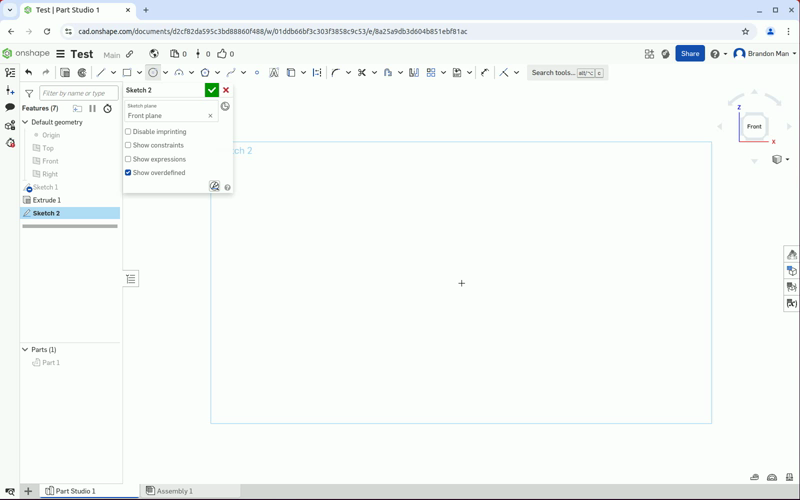
key_up(shift)
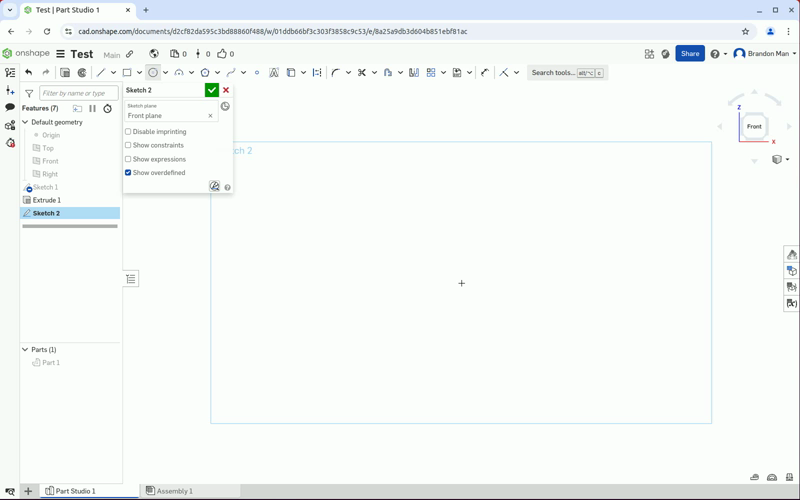
mouse_move(500, 282)
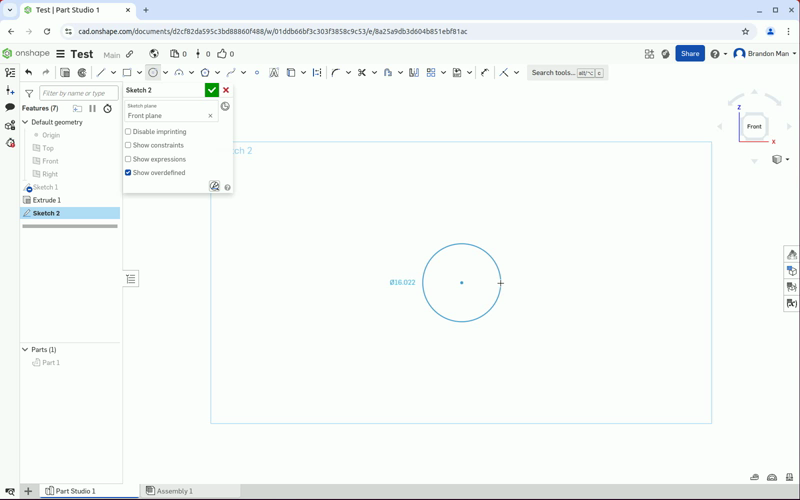
click(500, 282)
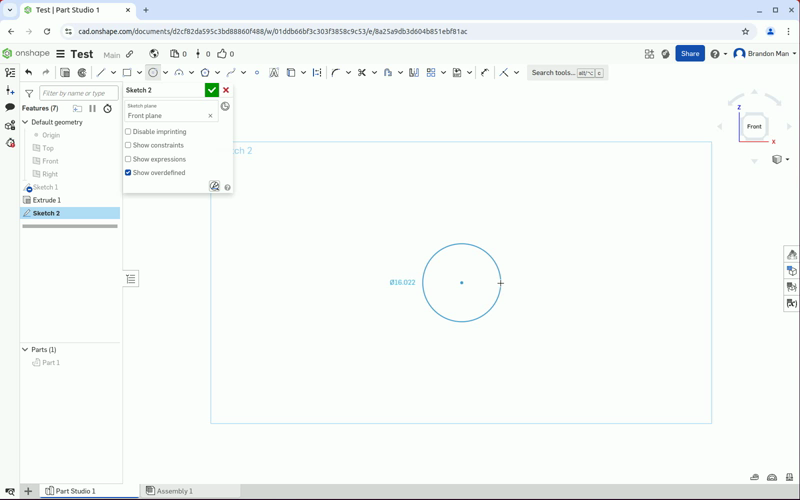
key(esc)
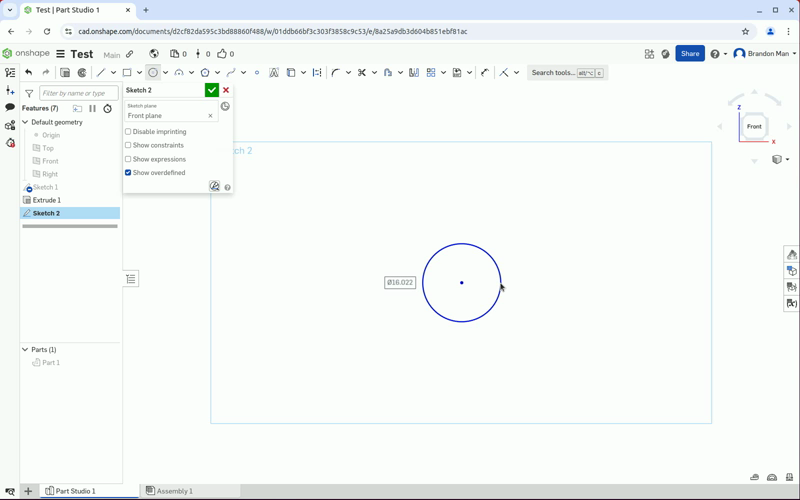
key(c)
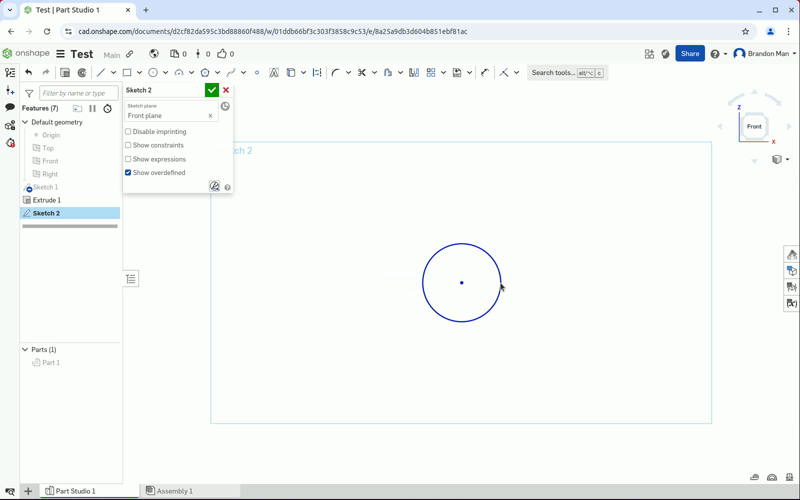
key_down(shift)
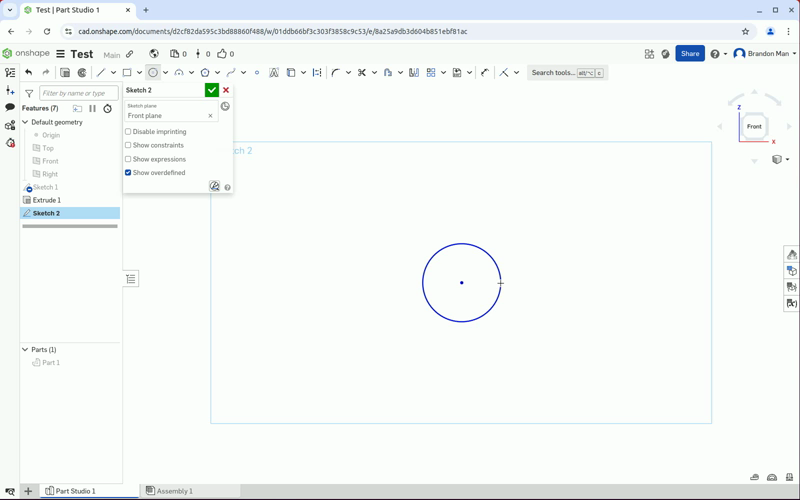
mouse_move(461, 282)
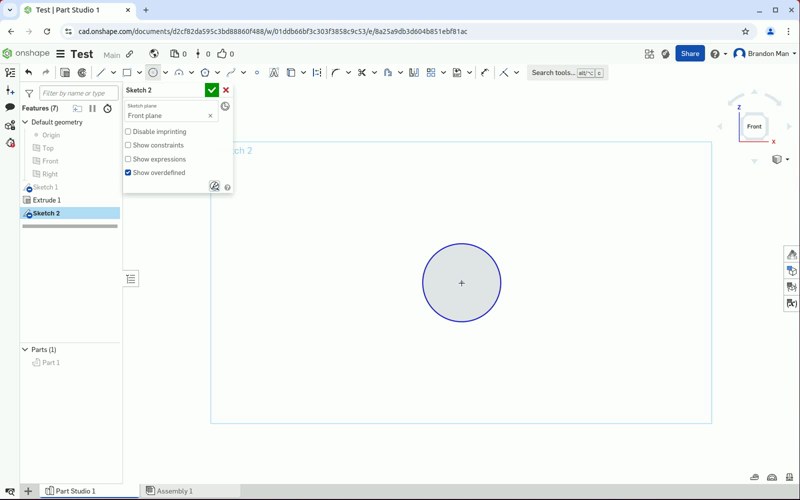
click(461, 282)
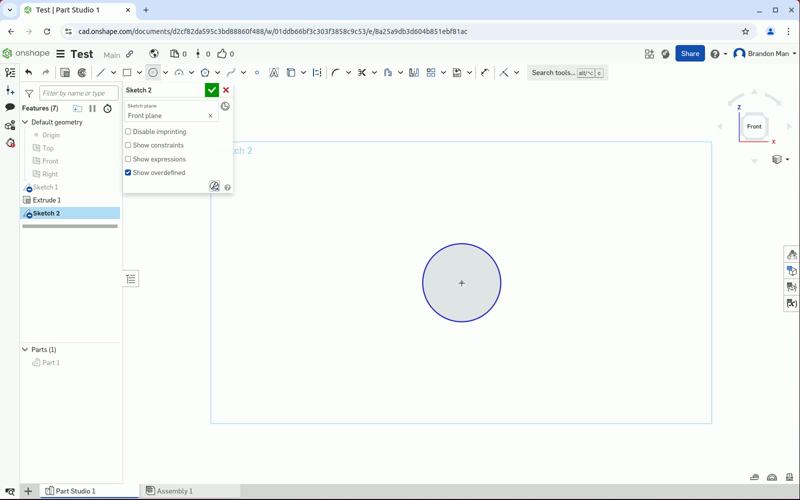
key_up(shift)
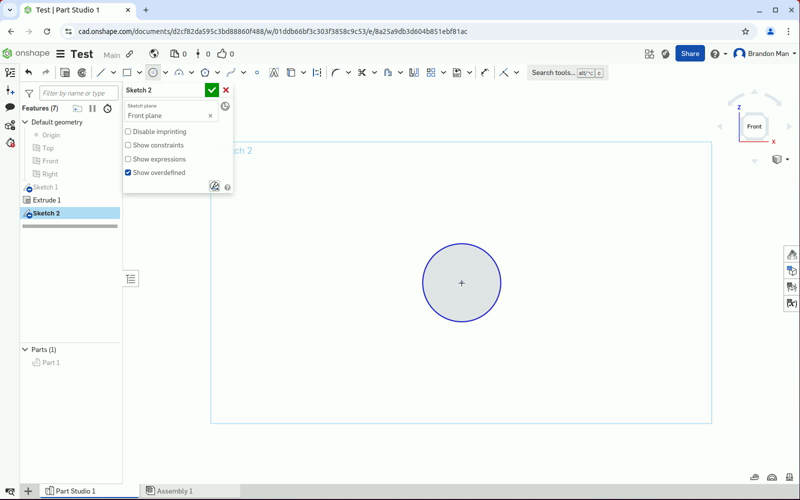
mouse_move(481, 282)
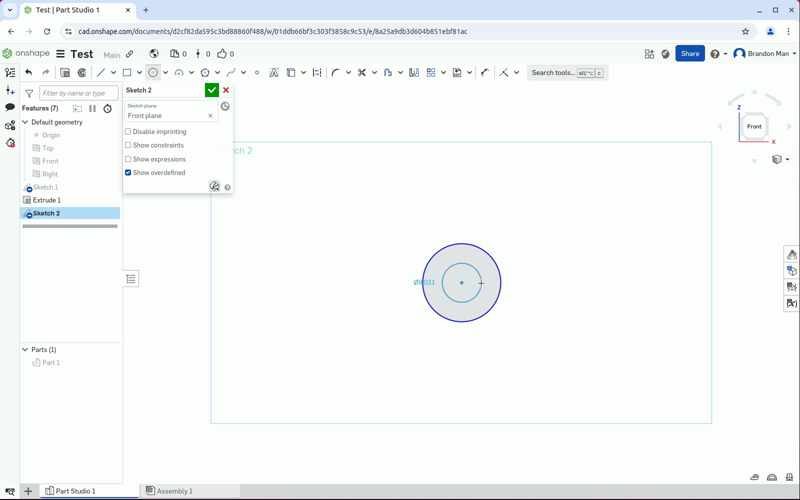
click(481, 282)
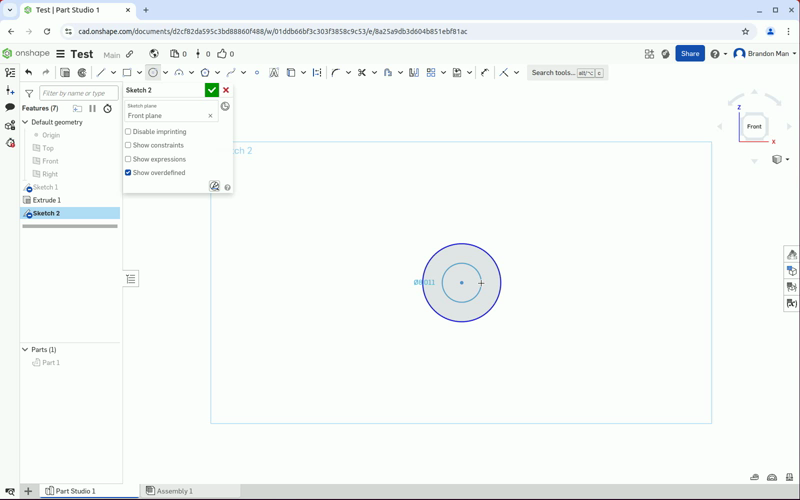
key(esc)
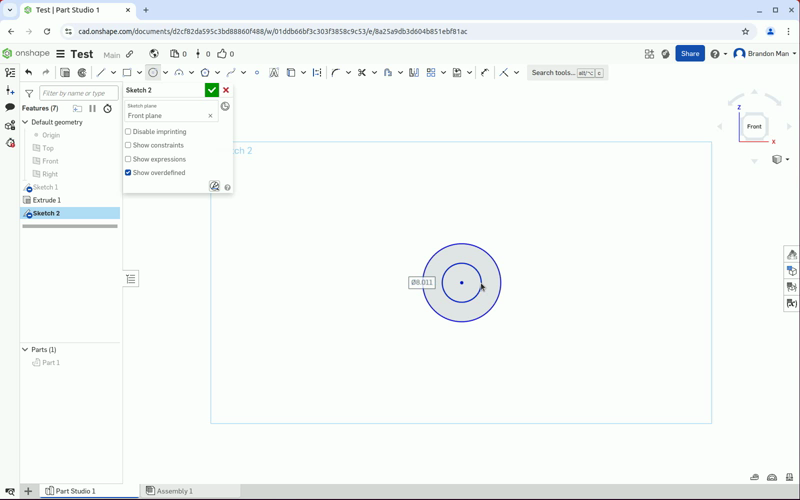
mouse_move(470, 306)
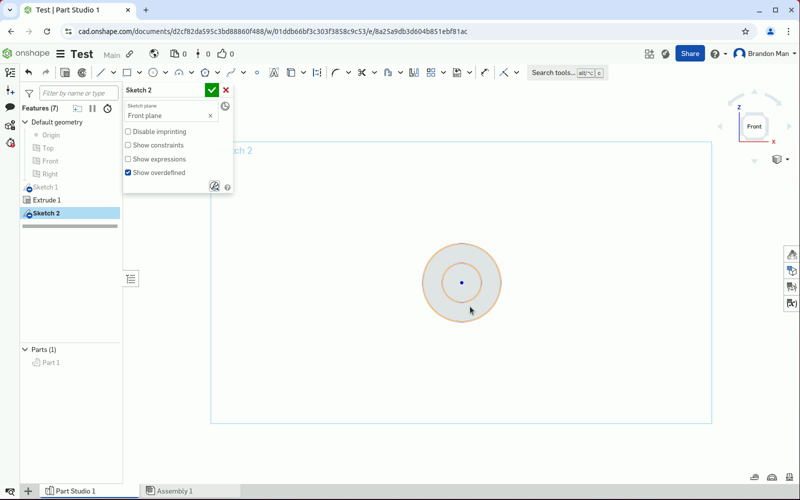
click(470, 306)
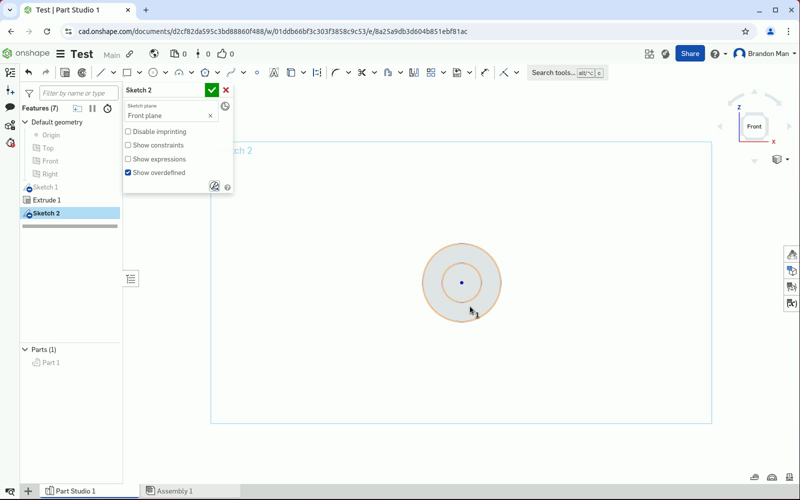
mouse_move(73, 352)
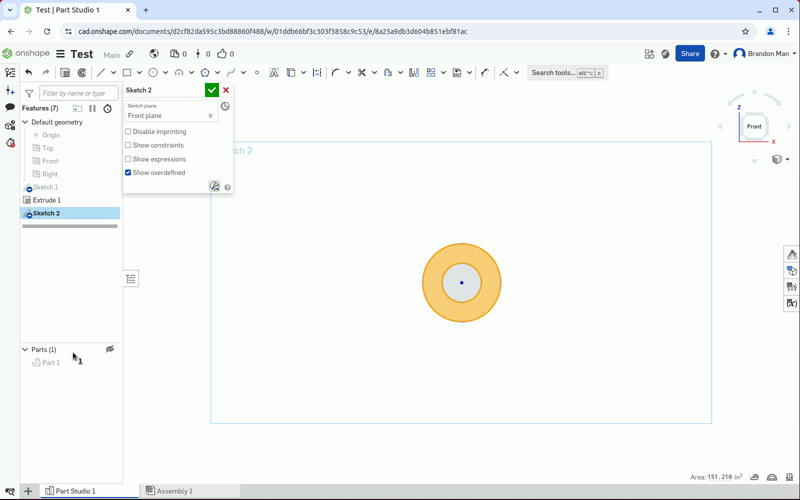
key(shift+y)
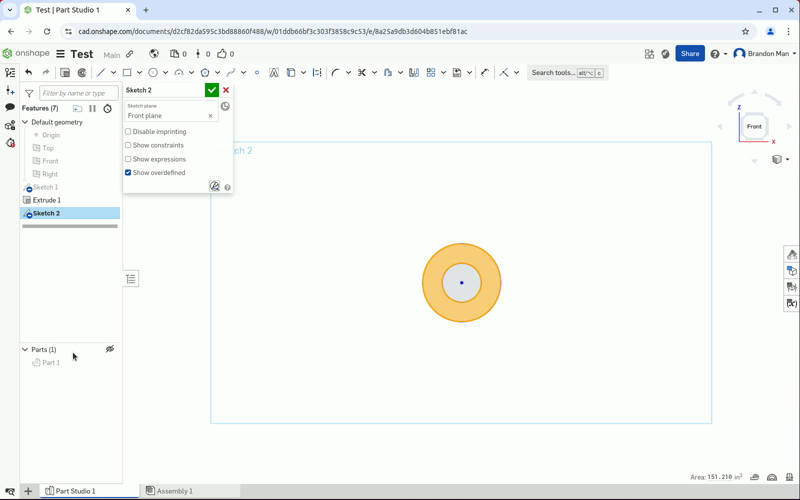
key(shift+e)
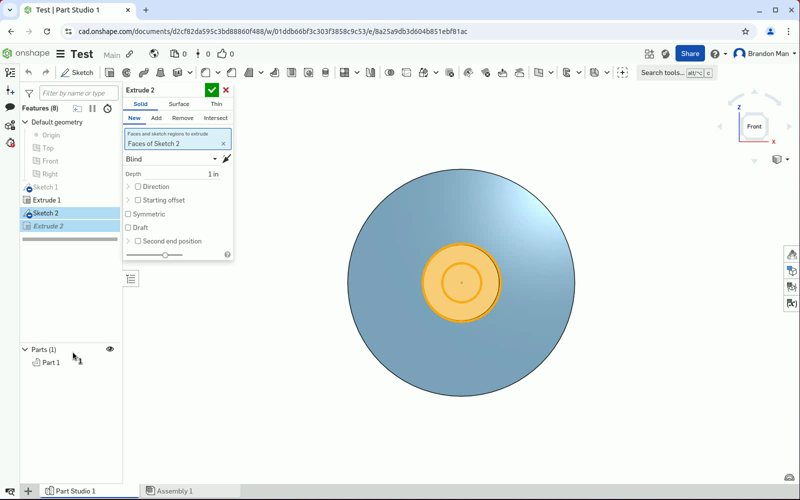
mouse_move(143, 106)
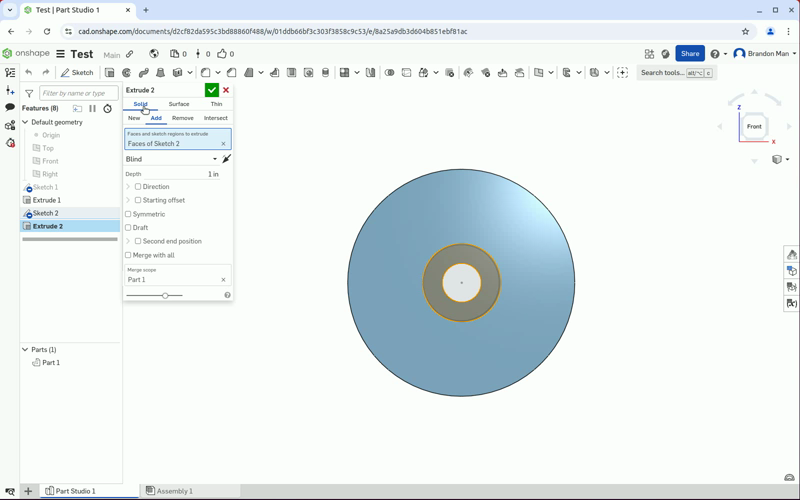
click(143, 106)
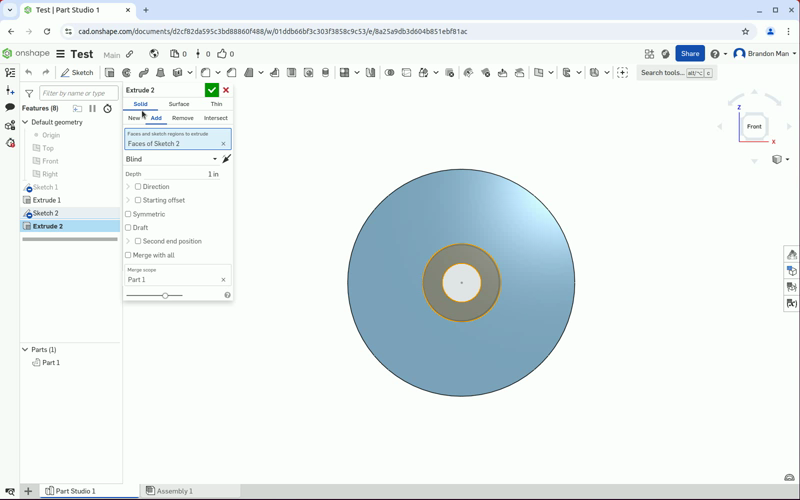
mouse_move(137, 120)
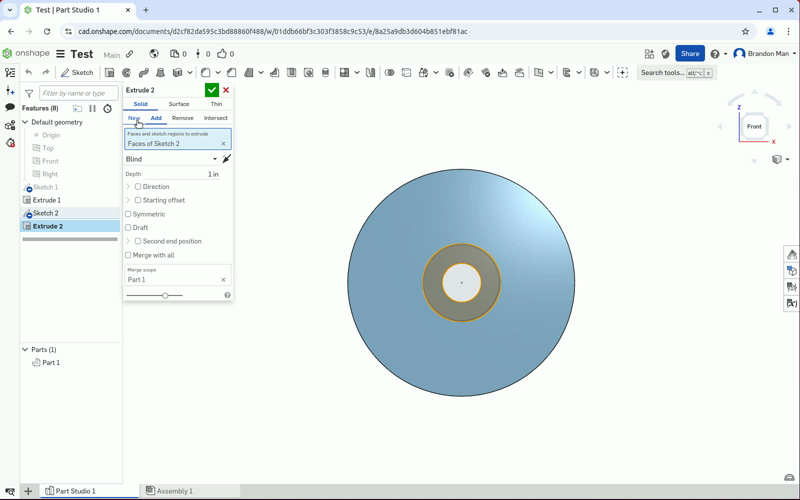
click(137, 120)
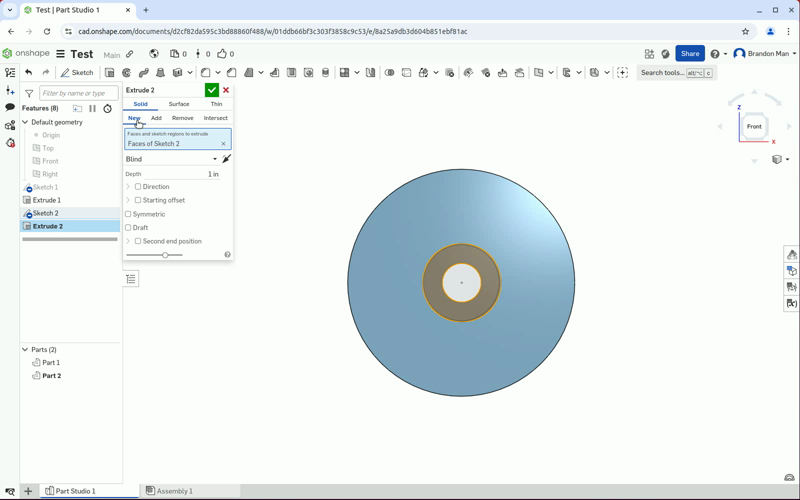
key(tab, 4)
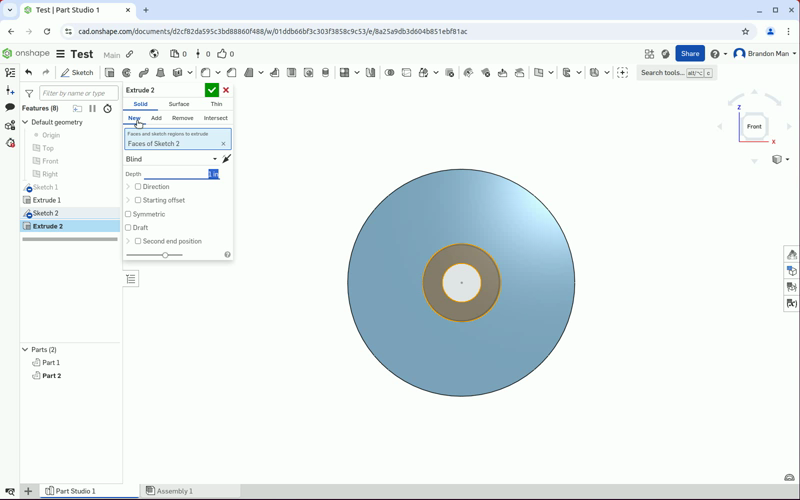
text(-15.646)
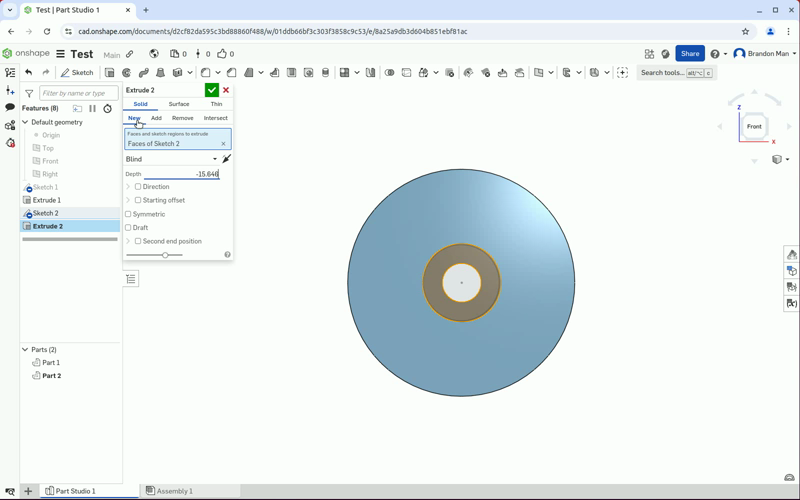
key(enter)
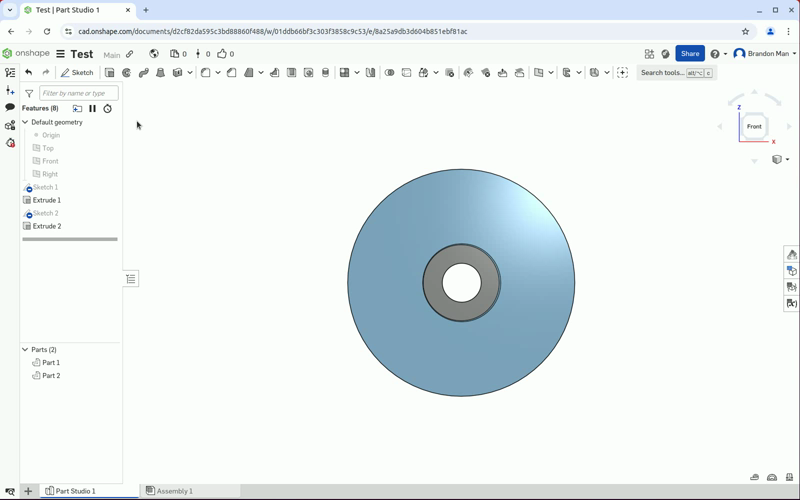
key(shift+h)
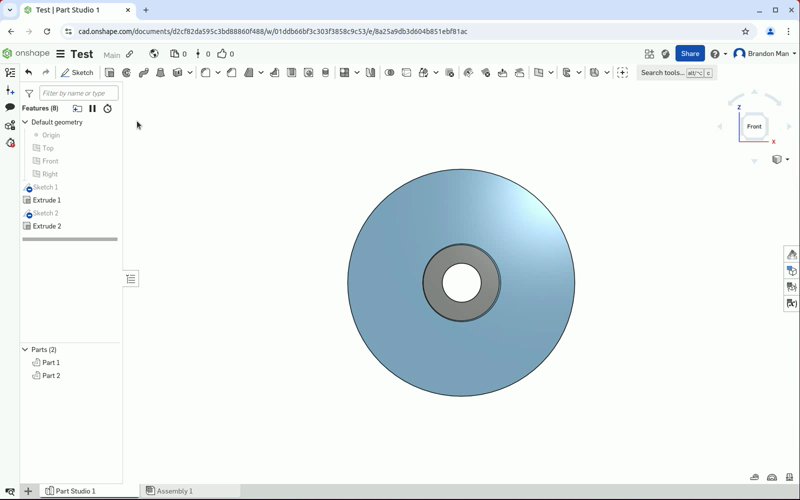
key(shift+h)
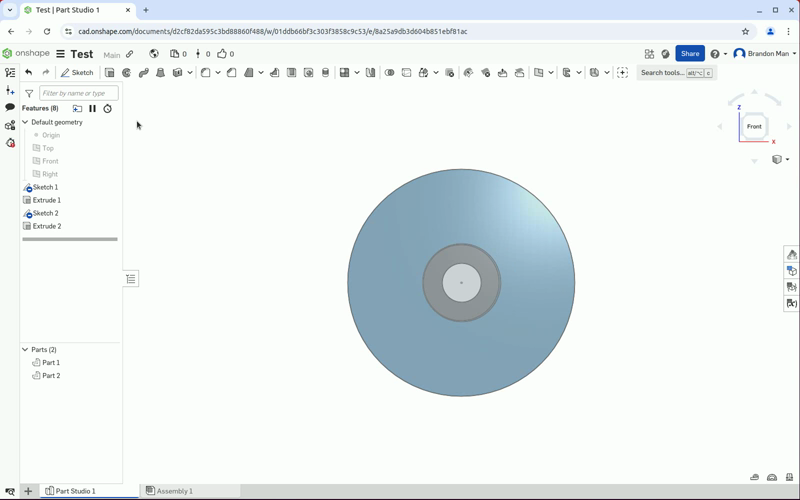
key(shift+7)
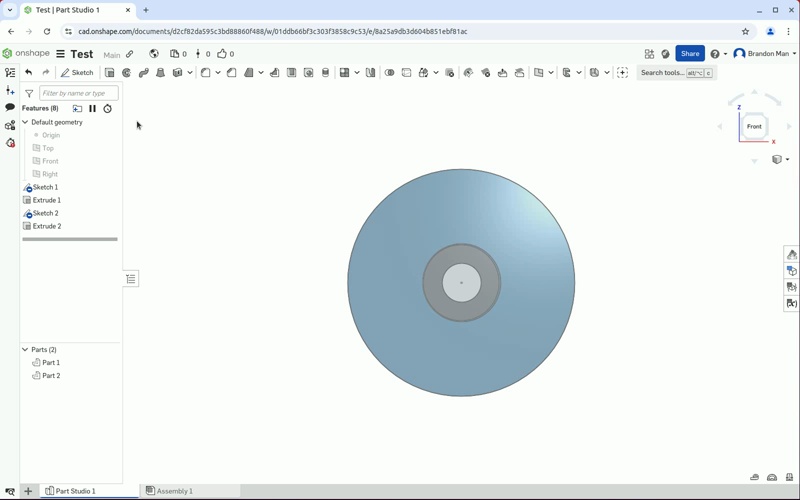
key(left, 2)
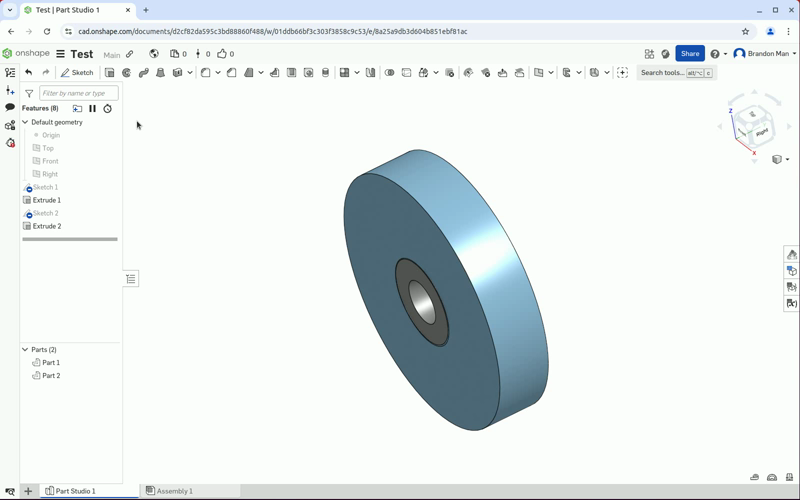
key(down, 2)
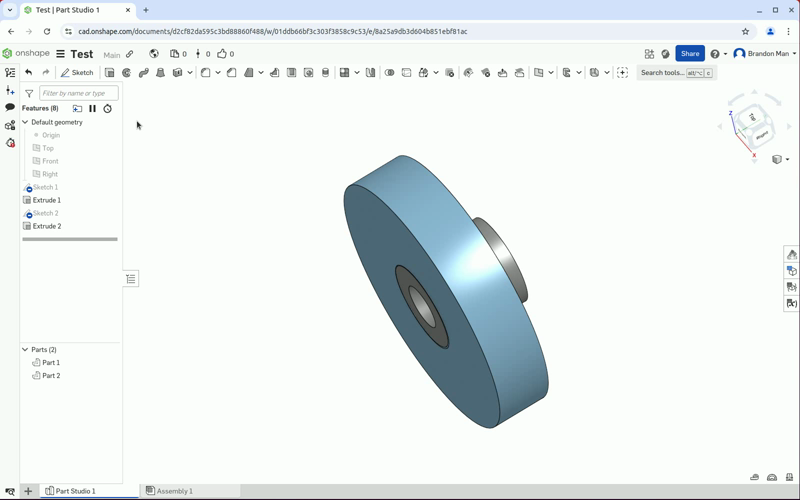
key(up, 2)
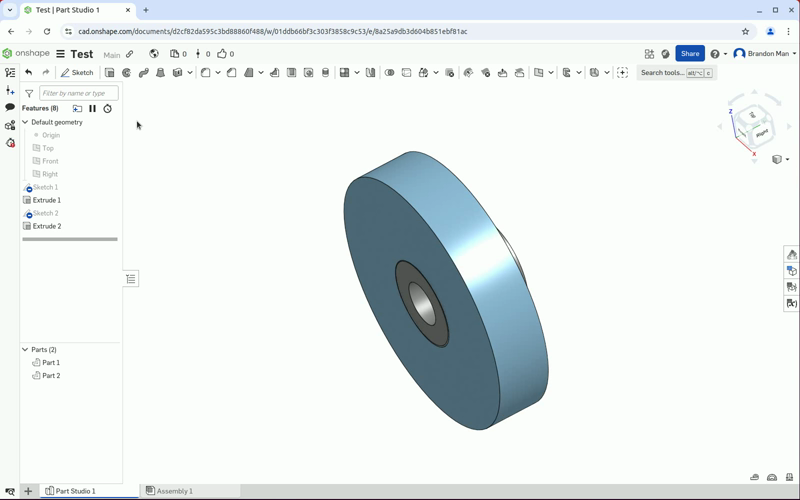
key(right, 2)
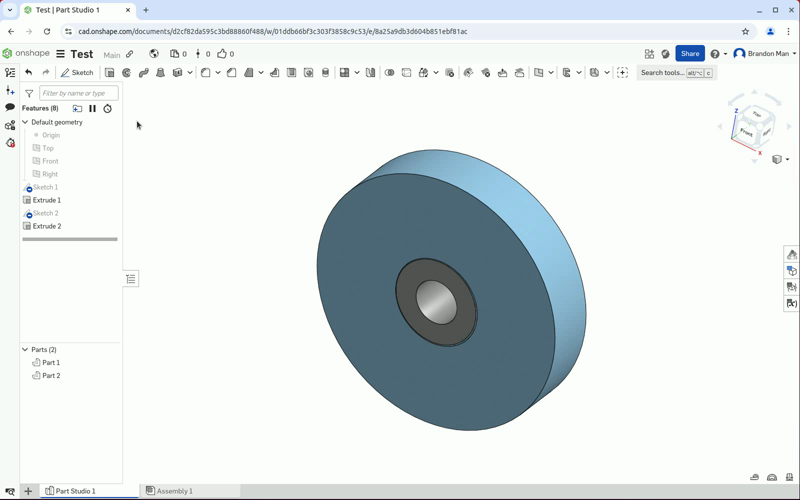
mouse_move(73, 189)
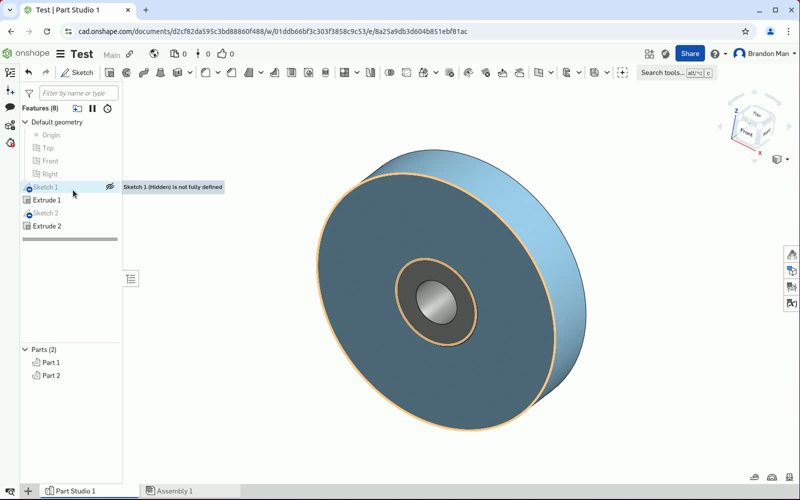
click(73, 189)